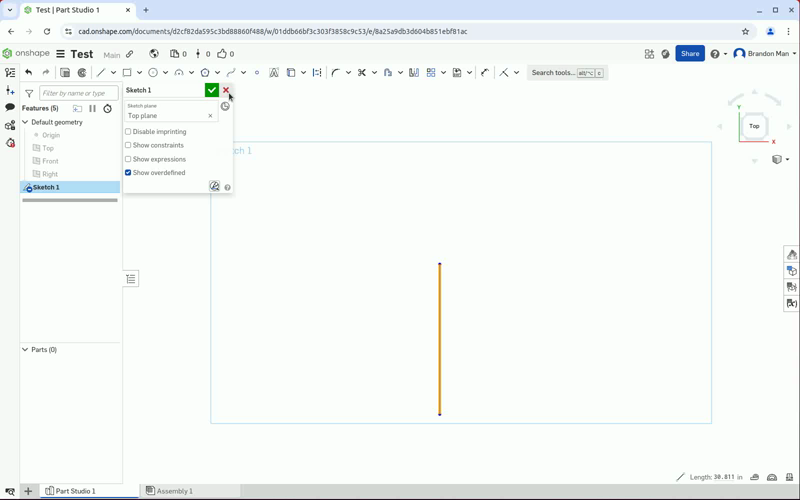
key(shift+h)
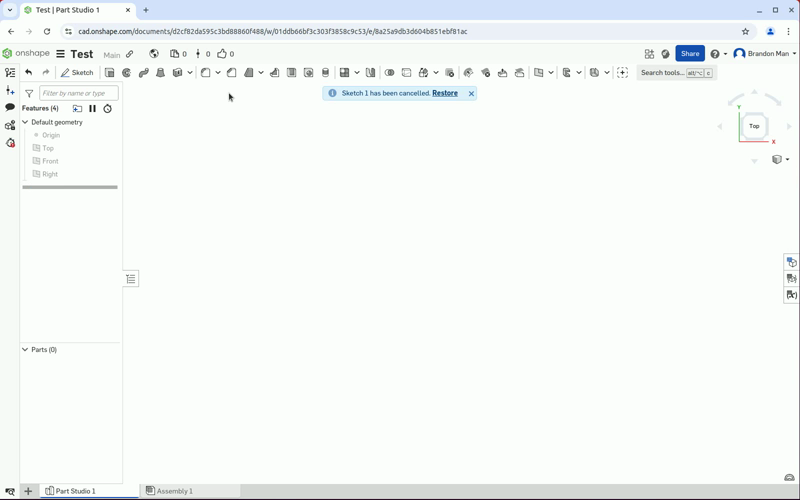
mouse_move(73, 352)
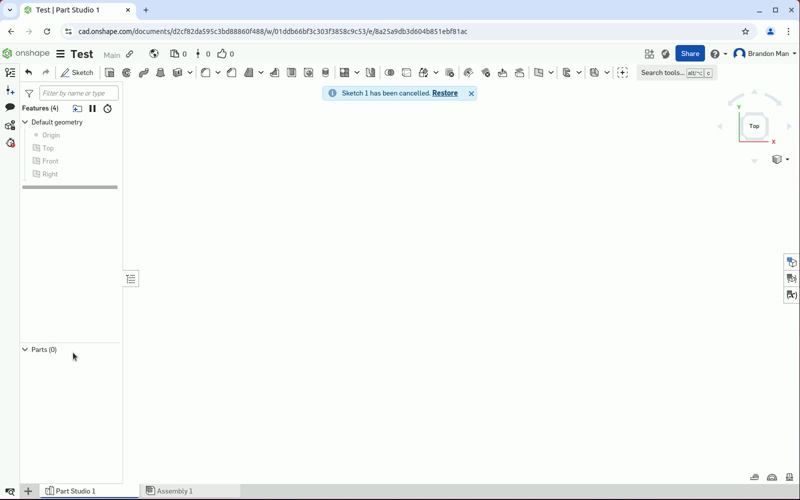
key(y)
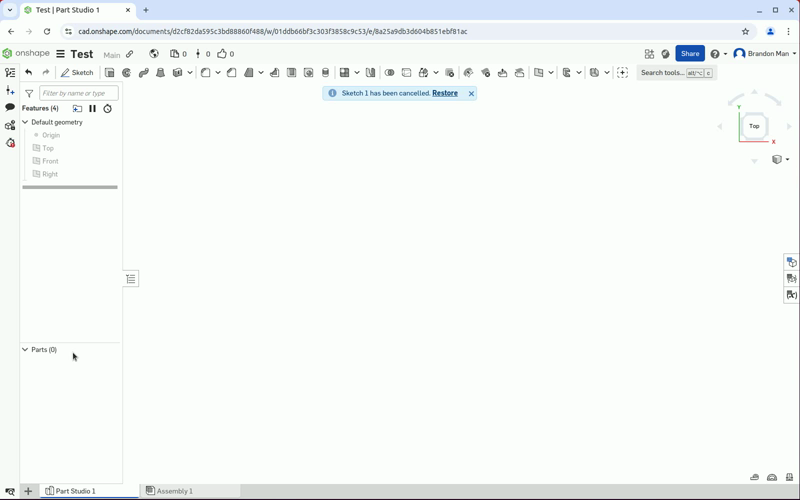
key(shift+p)
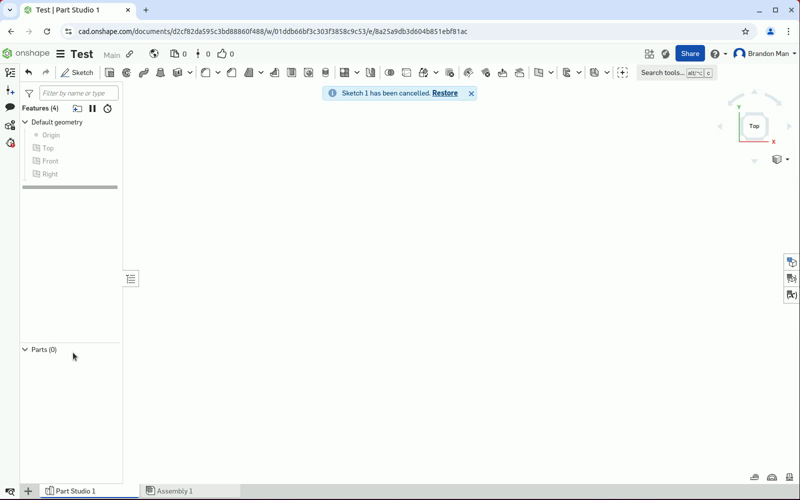
key(space)
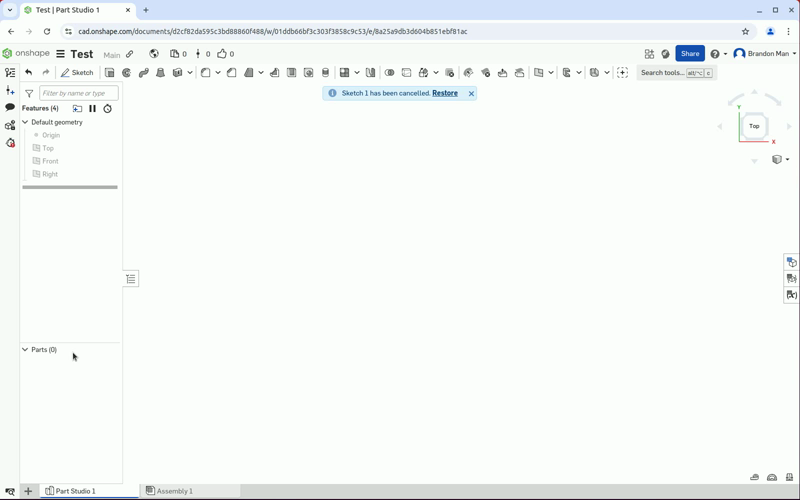
key_down(shift)
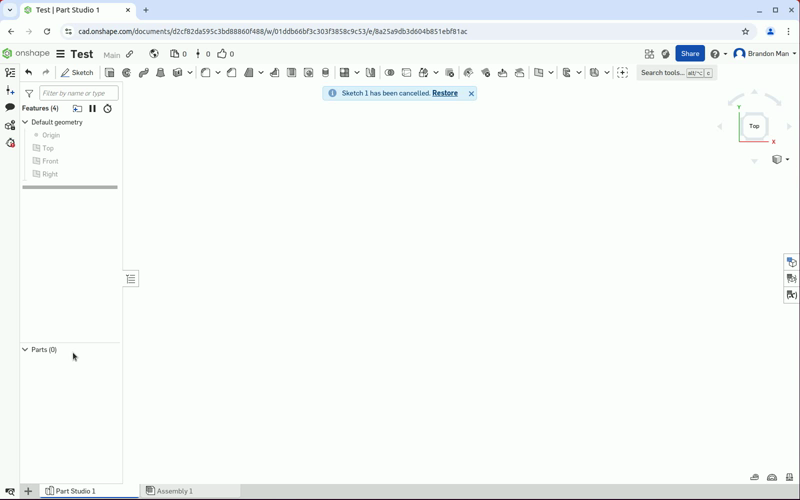
key(up)
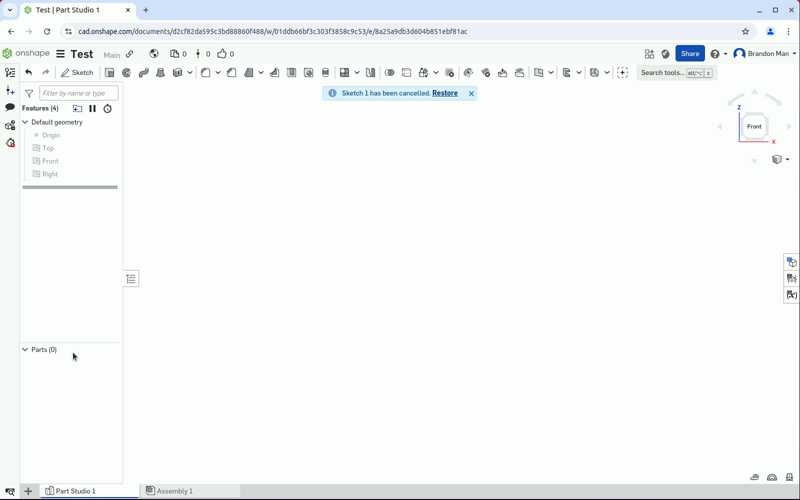
key_up(shift)
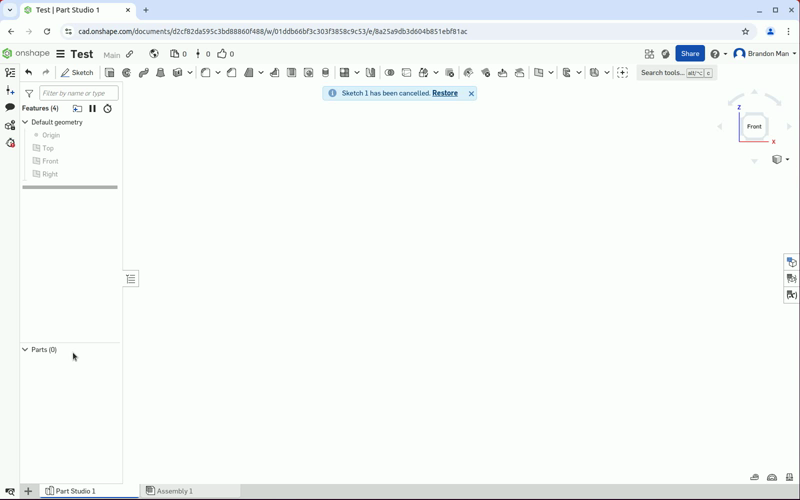
mouse_move(73, 352)
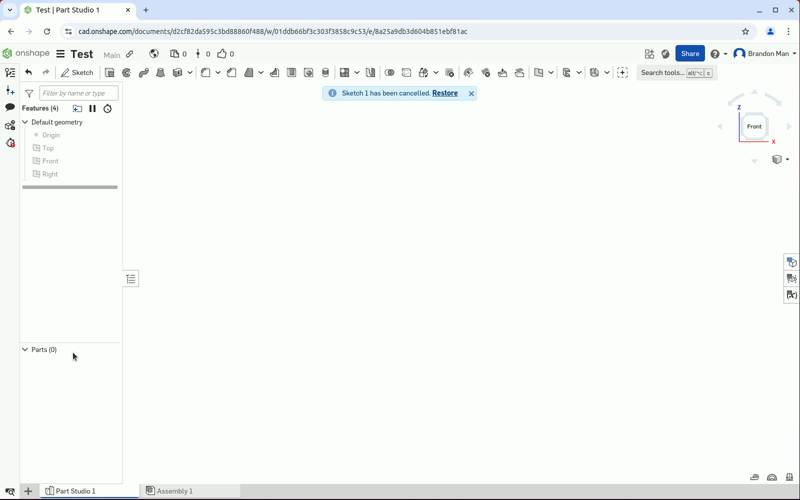
key(shift+y)
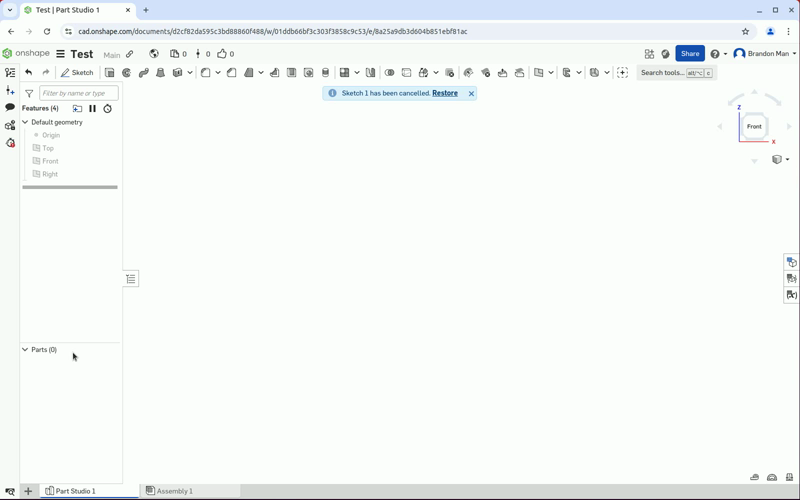
key(shift+s)
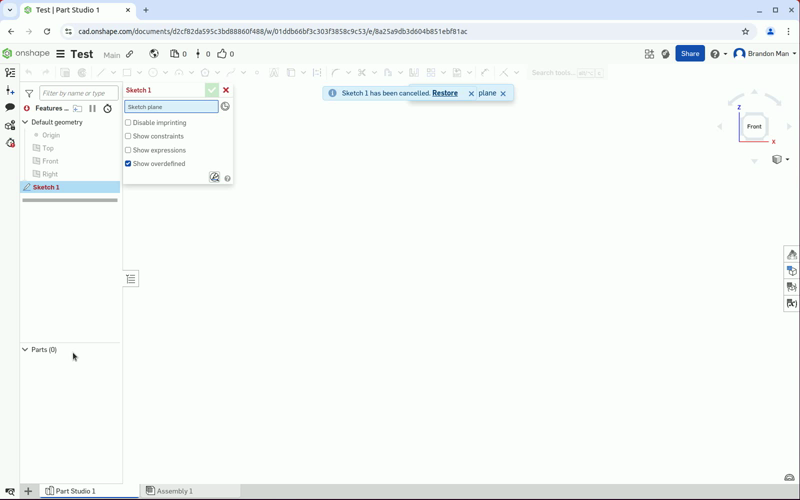
mouse_move(73, 163)
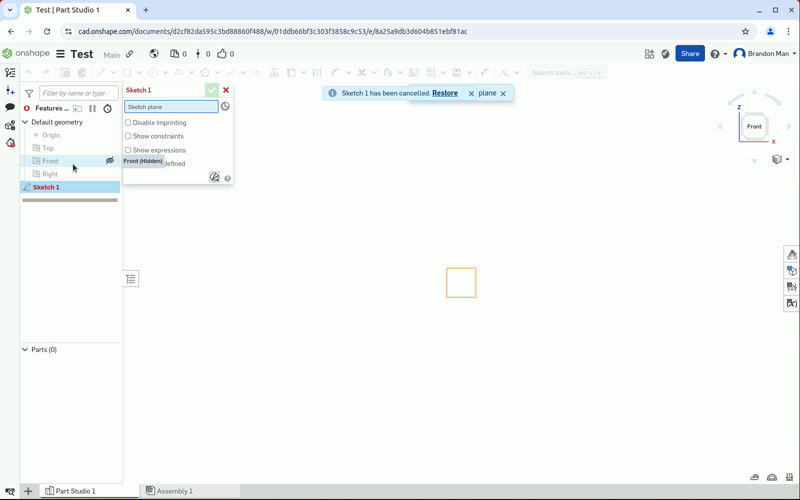
click(73, 163)
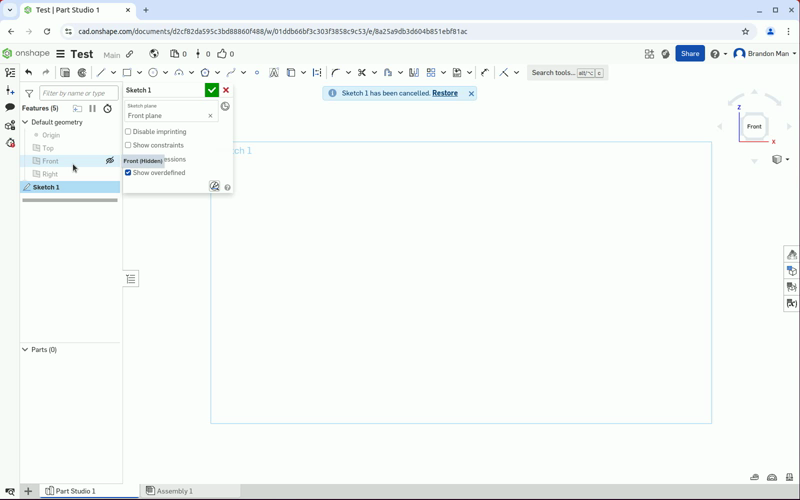
mouse_move(73, 352)
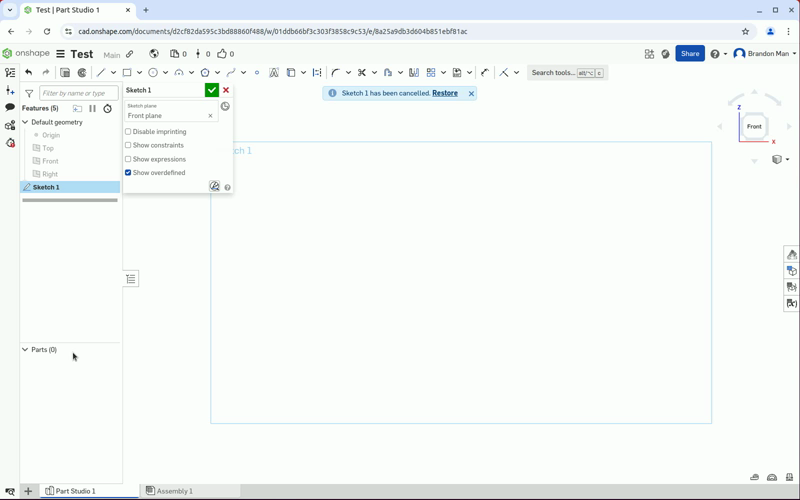
key(y)
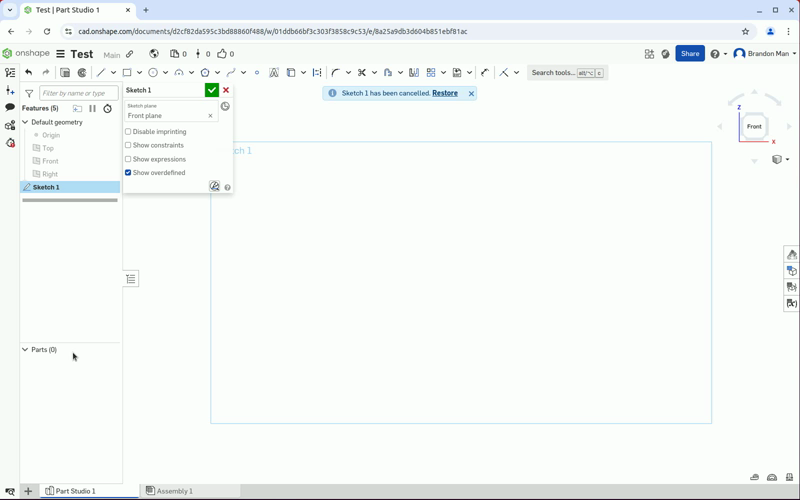
key(l)
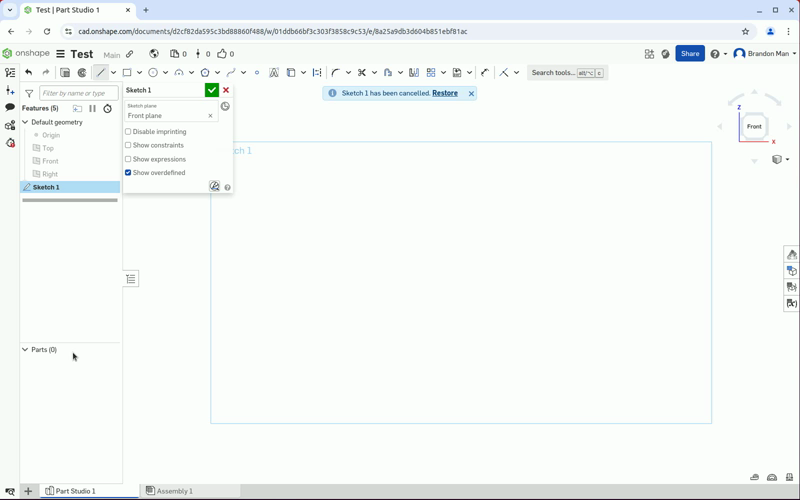
key_down(shift)
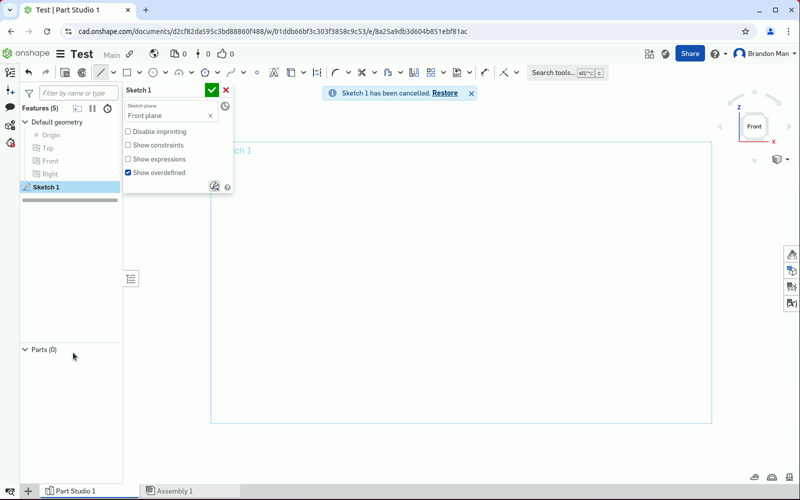
mouse_move(434, 308)
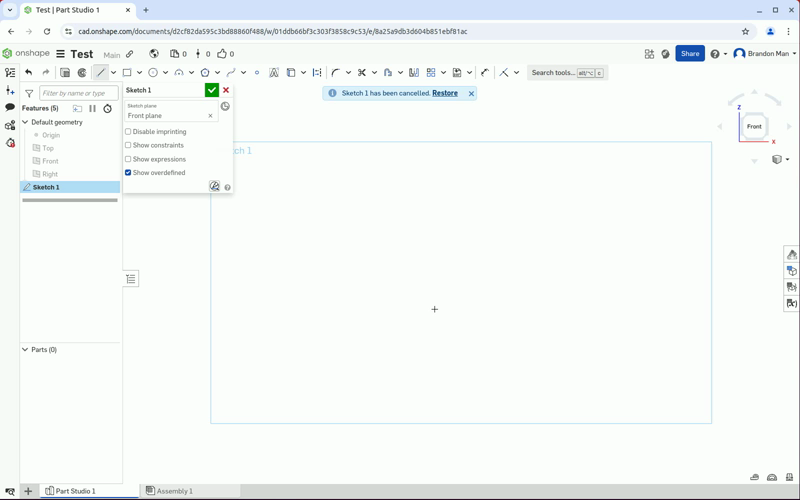
click(434, 308)
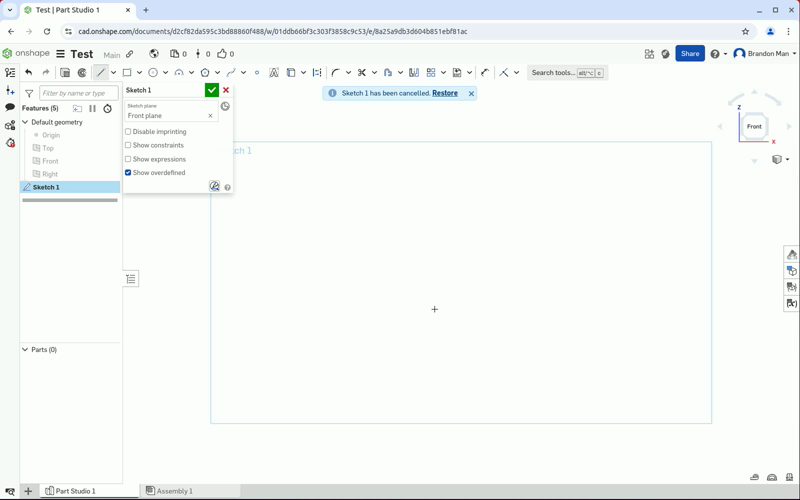
key_up(shift)
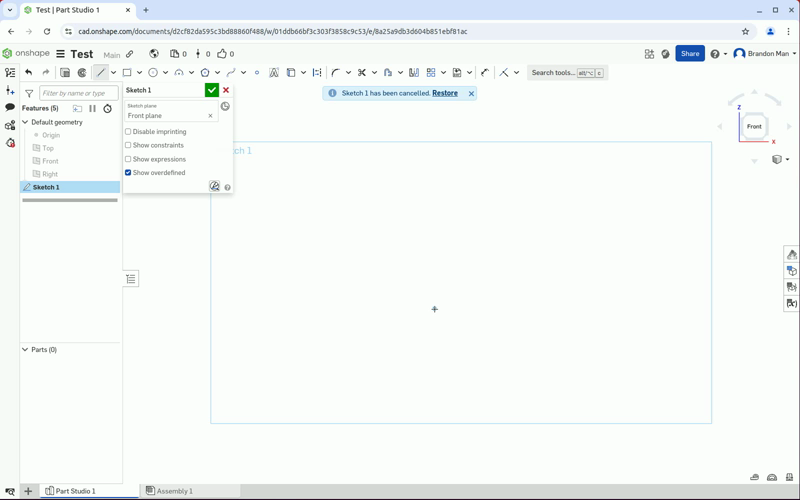
key_down(shift)
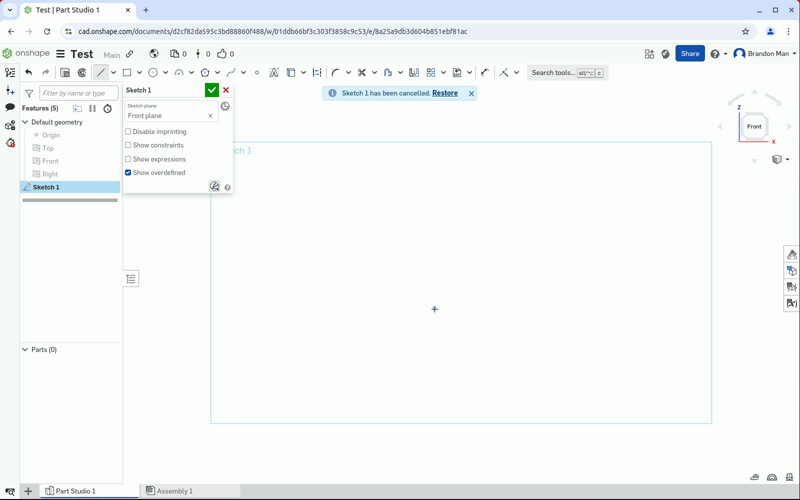
mouse_move(464, 308)
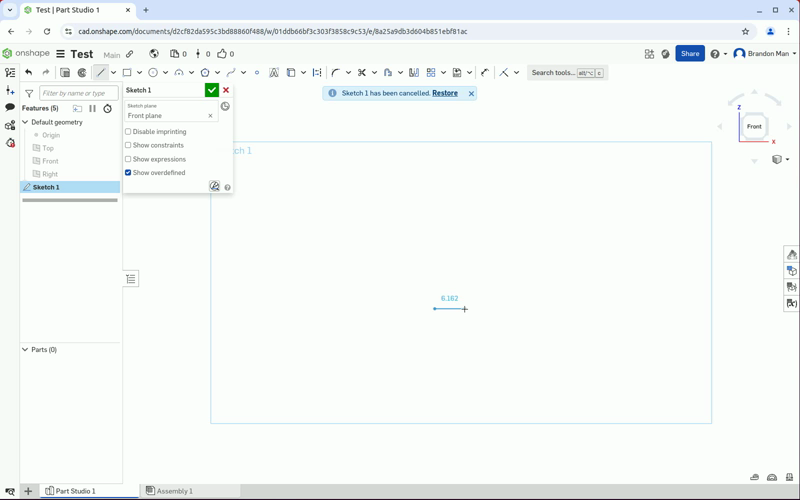
mouse_move(487, 308)
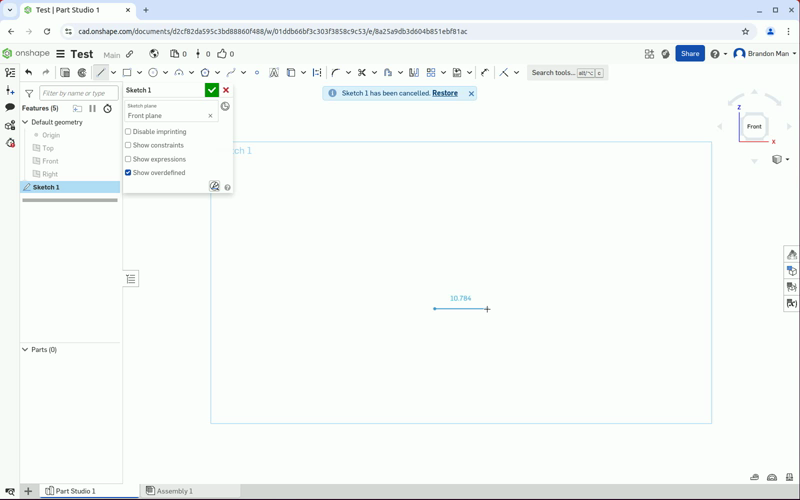
click(487, 308)
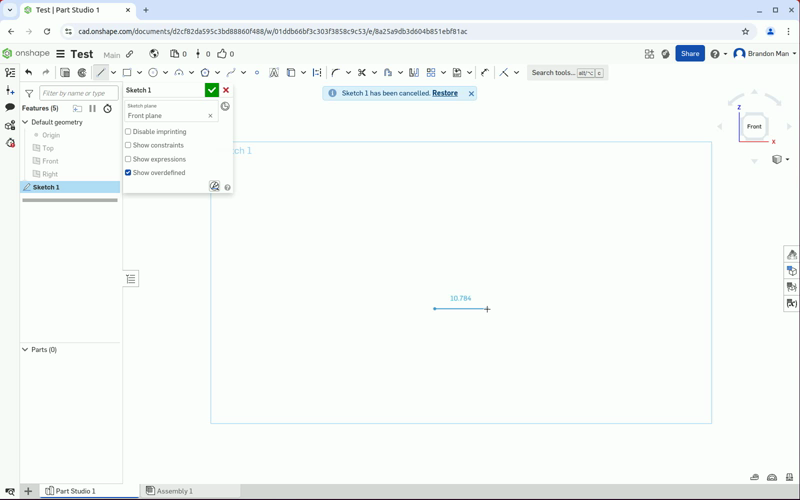
key_up(shift)
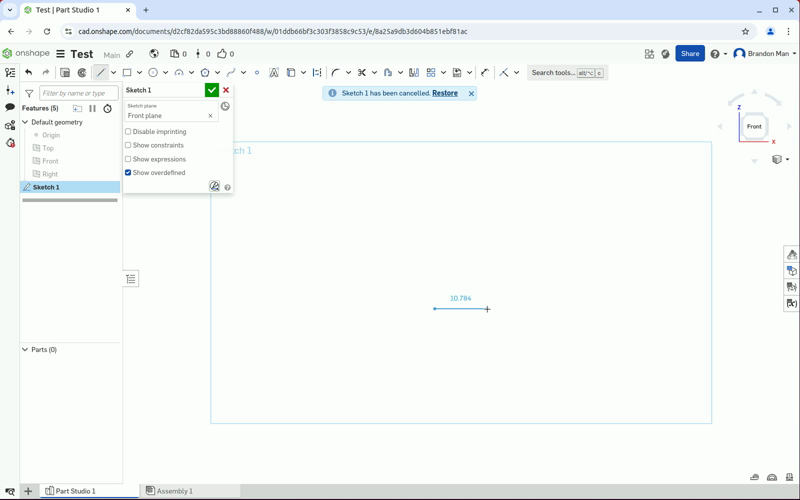
key_down(shift)
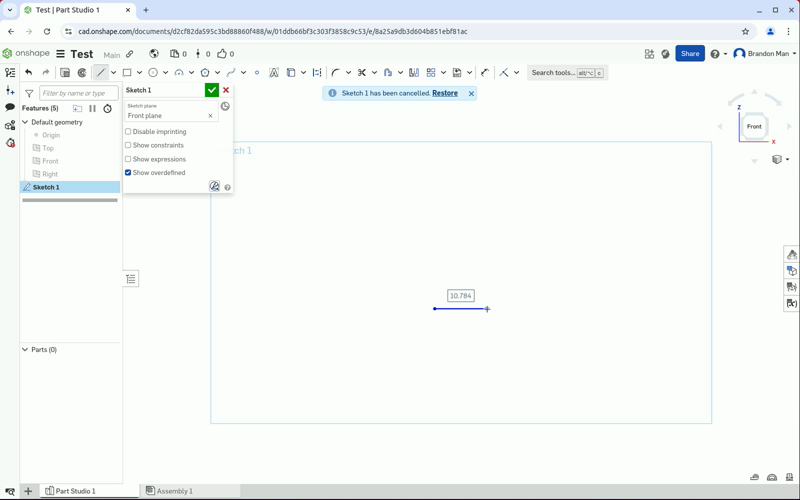
mouse_move(517, 308)
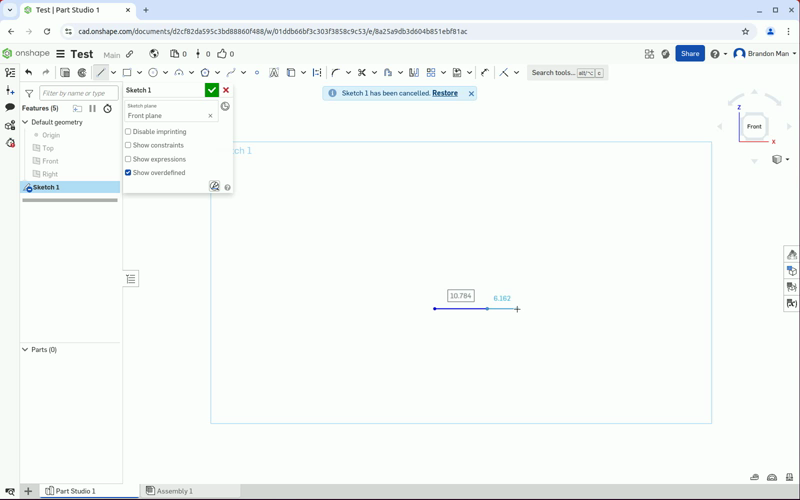
mouse_move(487, 256)
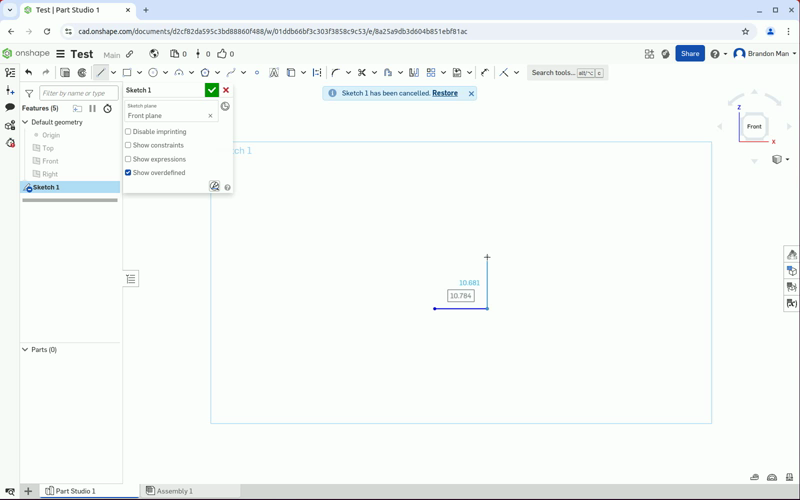
click(487, 256)
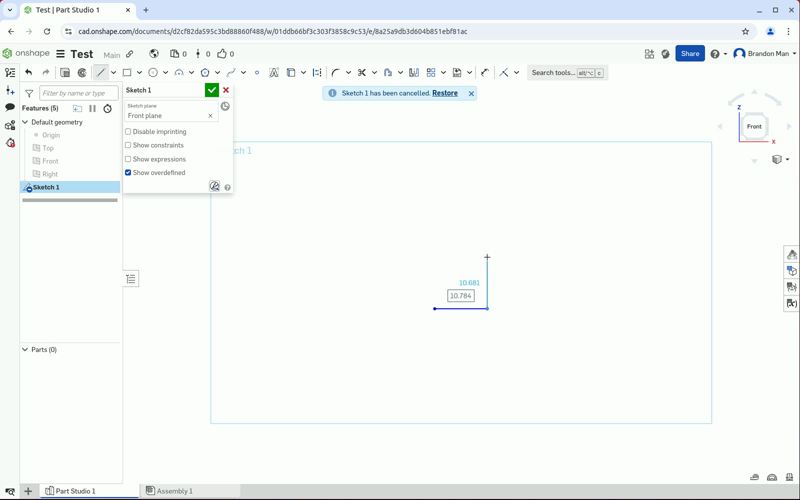
key_up(shift)
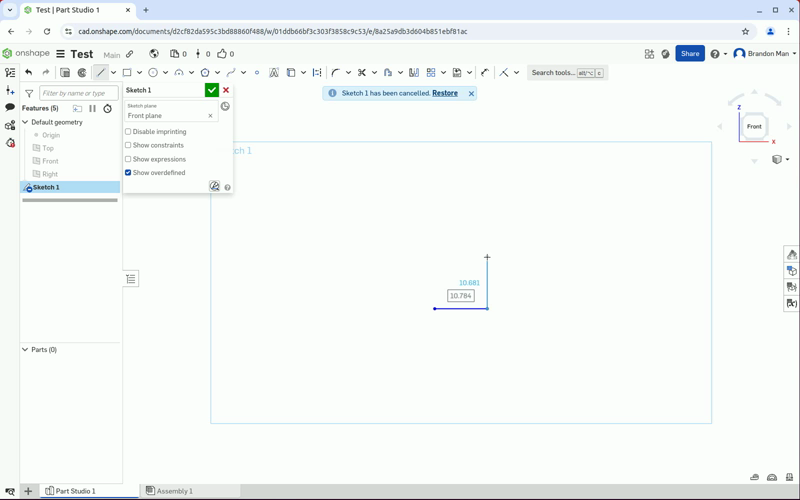
key_down(shift)
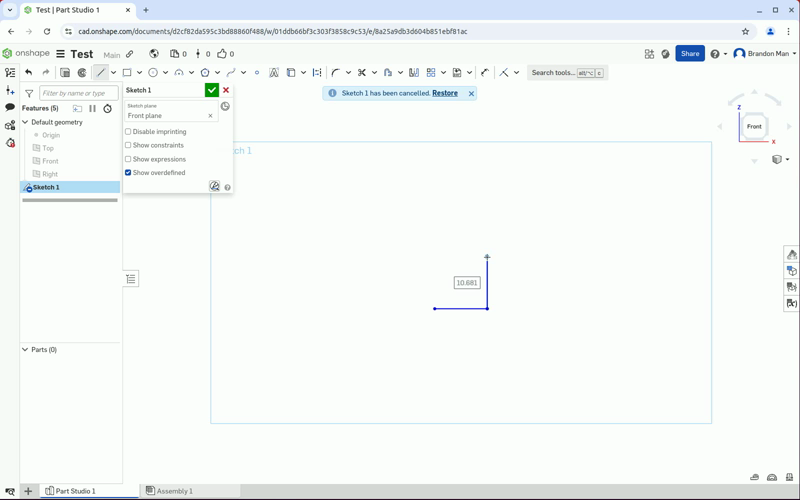
mouse_move(517, 256)
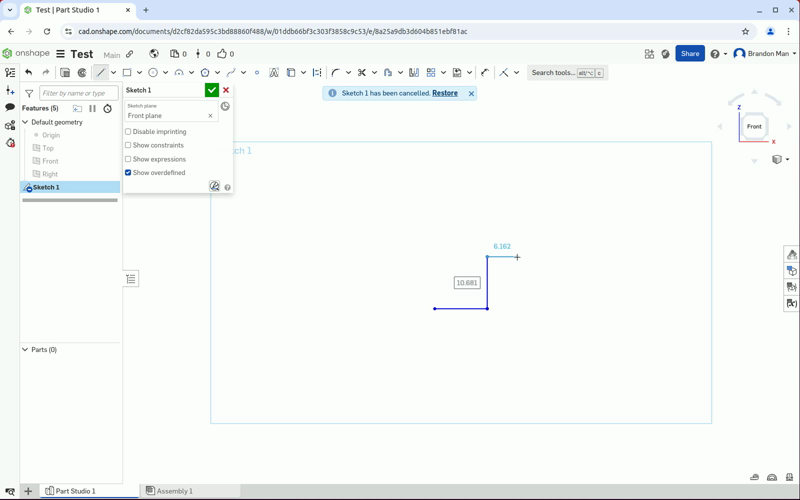
mouse_move(434, 256)
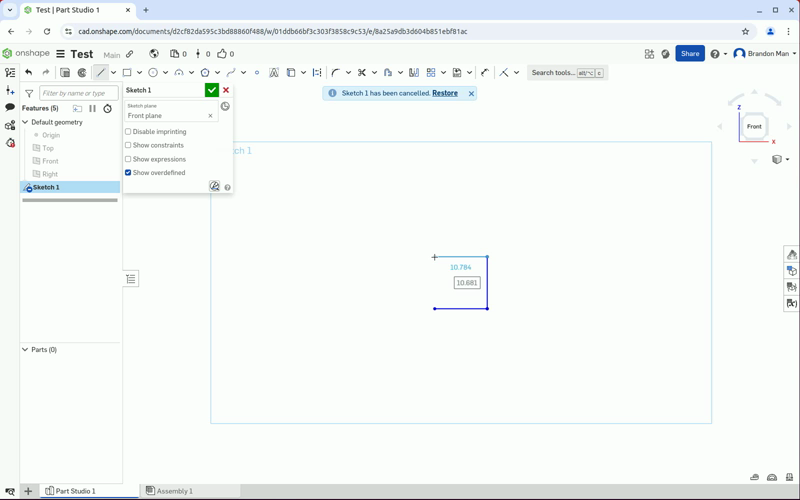
click(434, 256)
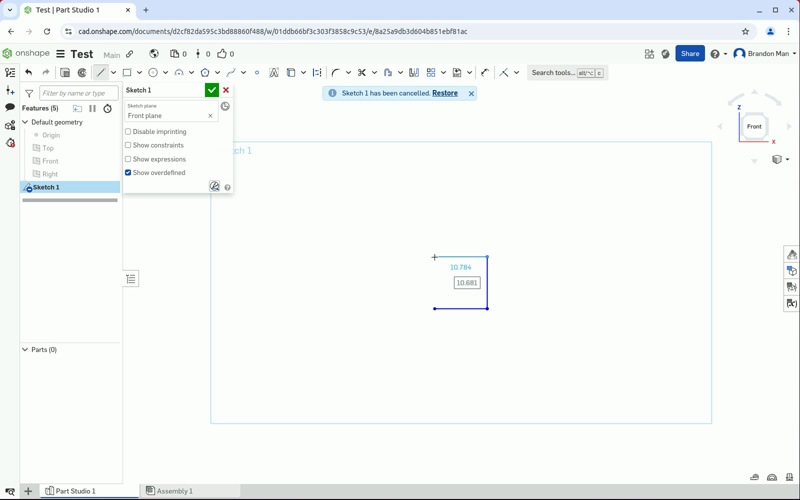
key_up(shift)
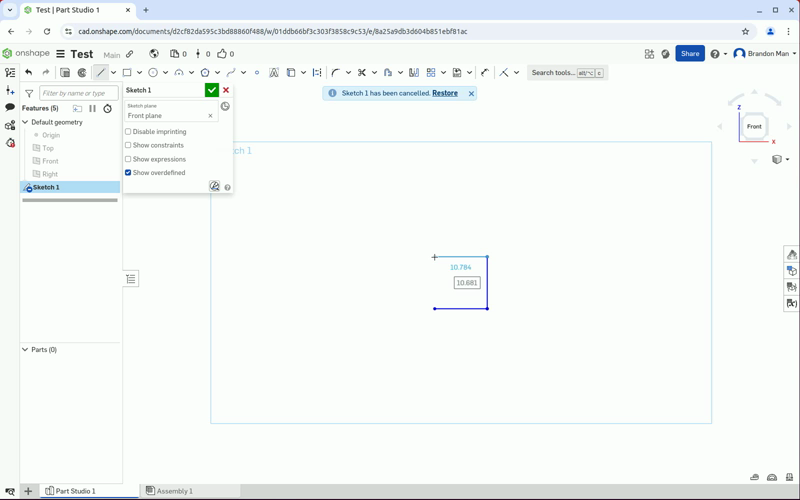
mouse_move(464, 256)
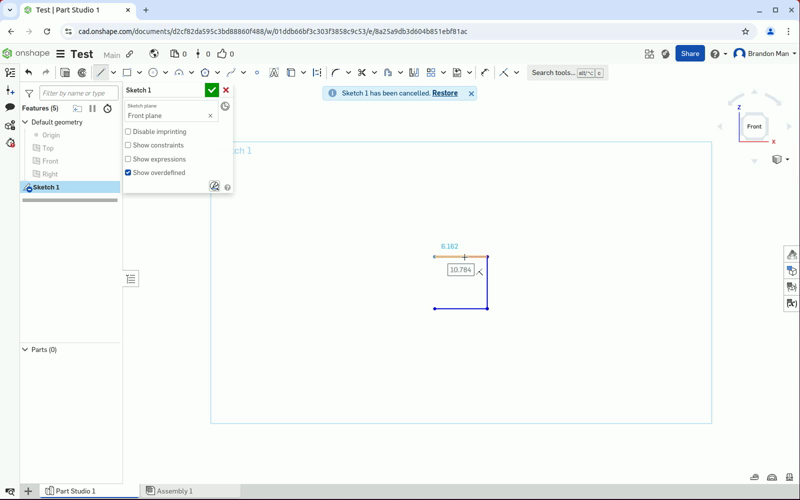
key_down(shift)
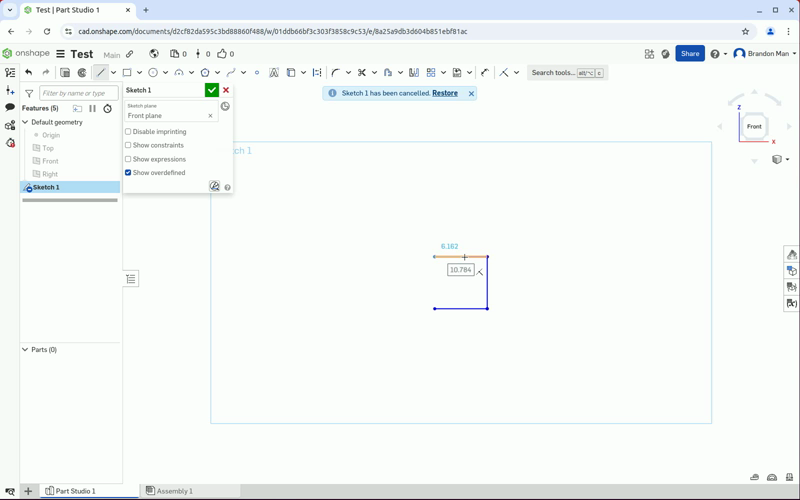
mouse_move(434, 308)
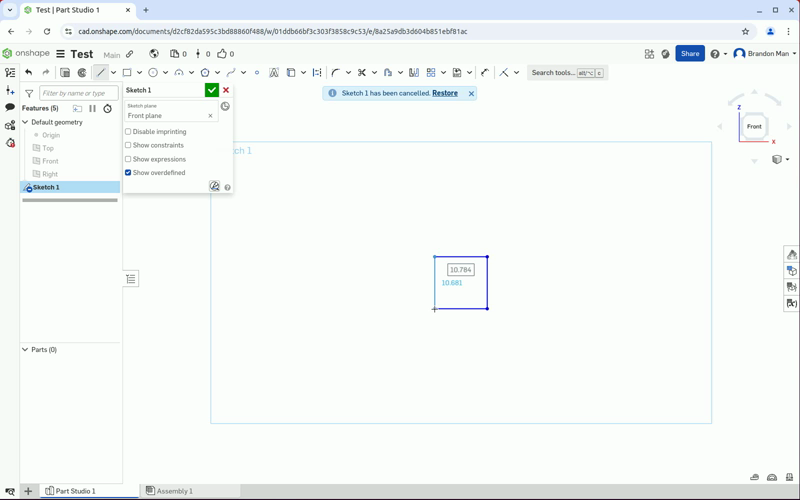
key_up(shift)
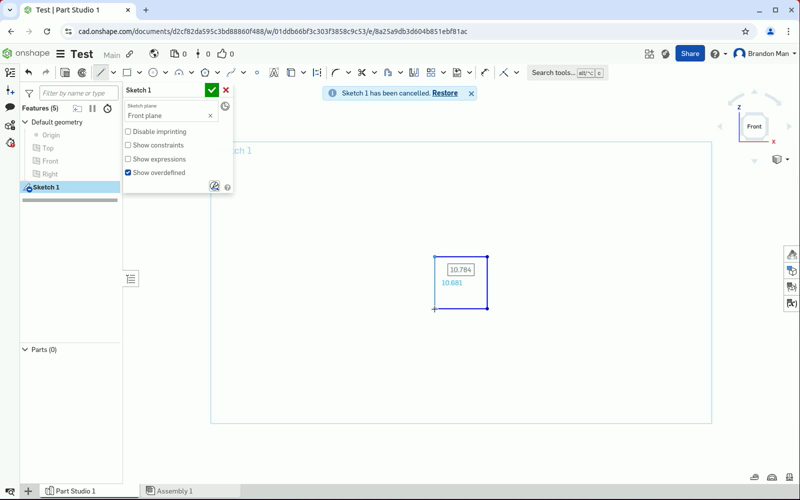
click(434, 308)
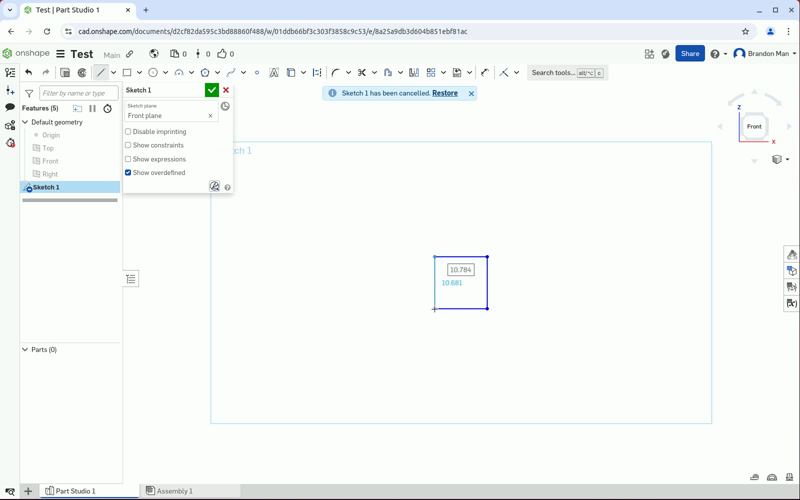
key(esc)
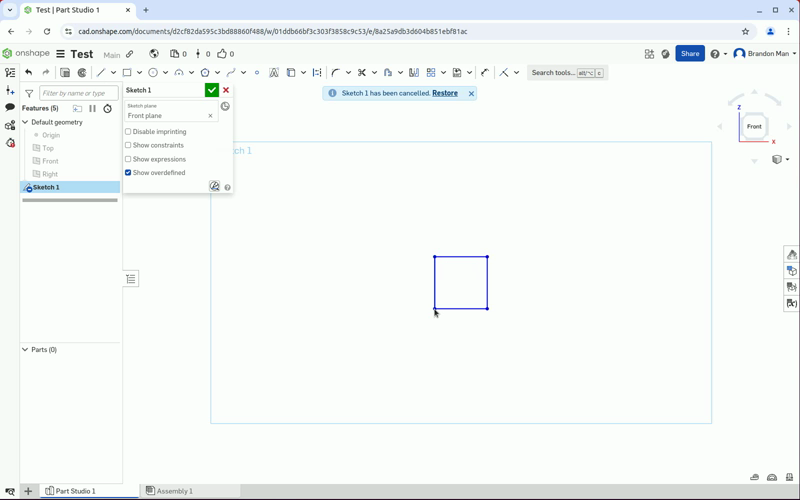
mouse_move(460, 284)
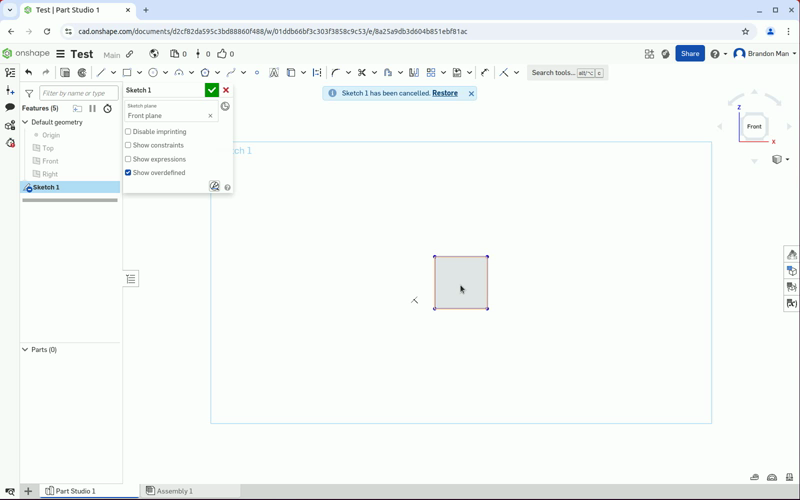
click(460, 284)
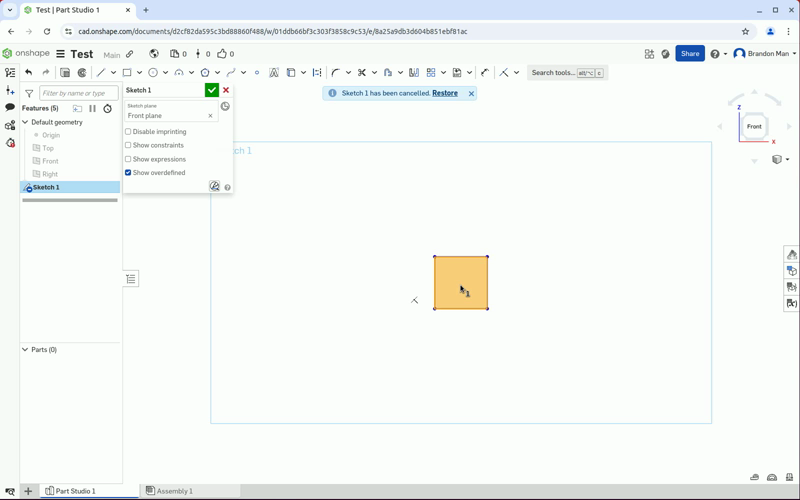
mouse_move(73, 352)
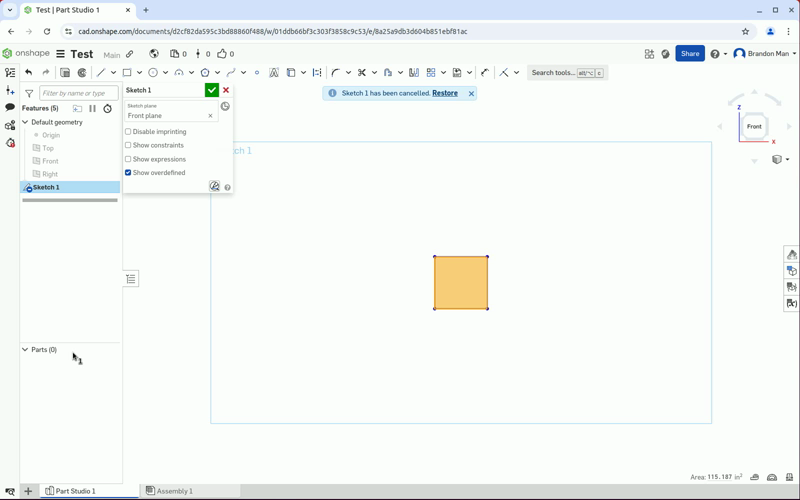
key(shift+y)
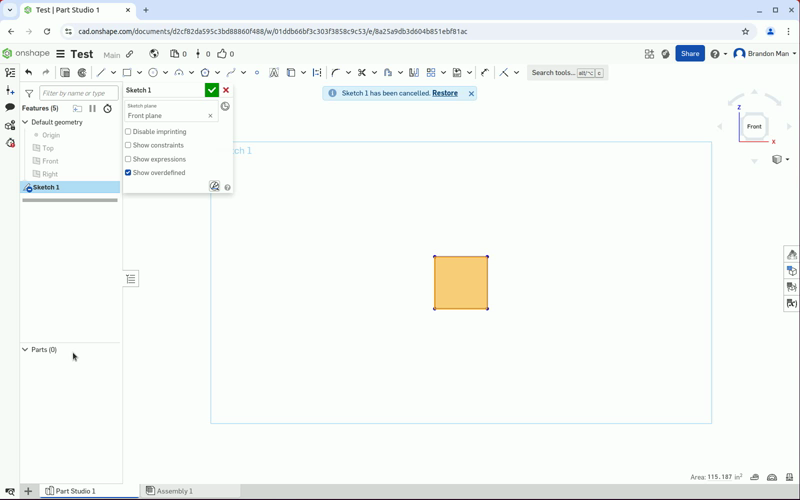
key(shift+e)
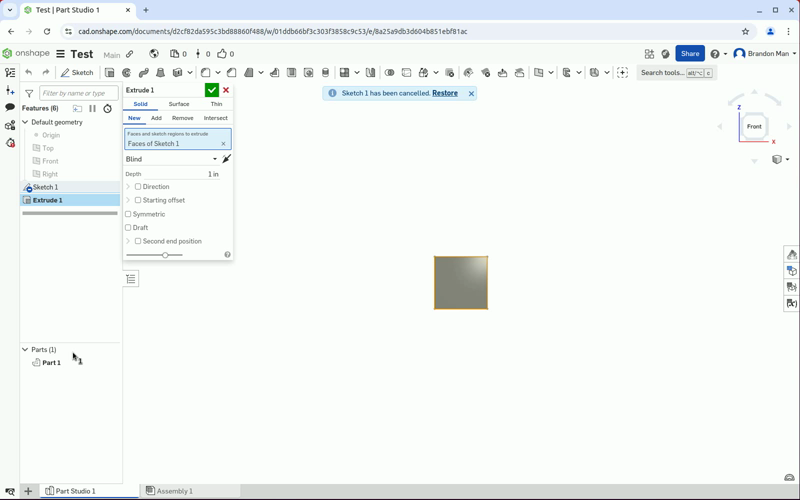
mouse_move(143, 106)
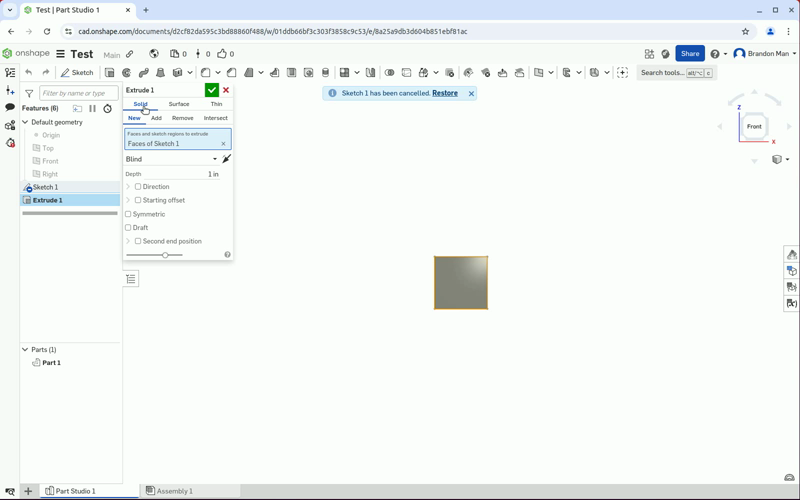
click(143, 106)
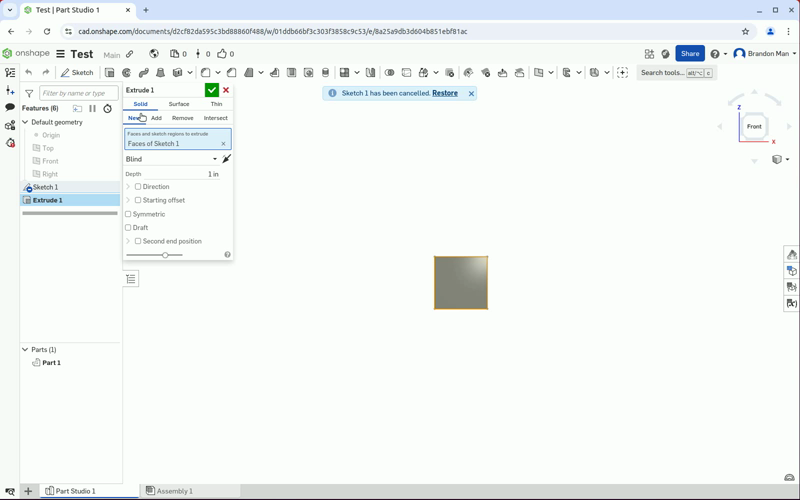
mouse_move(137, 120)
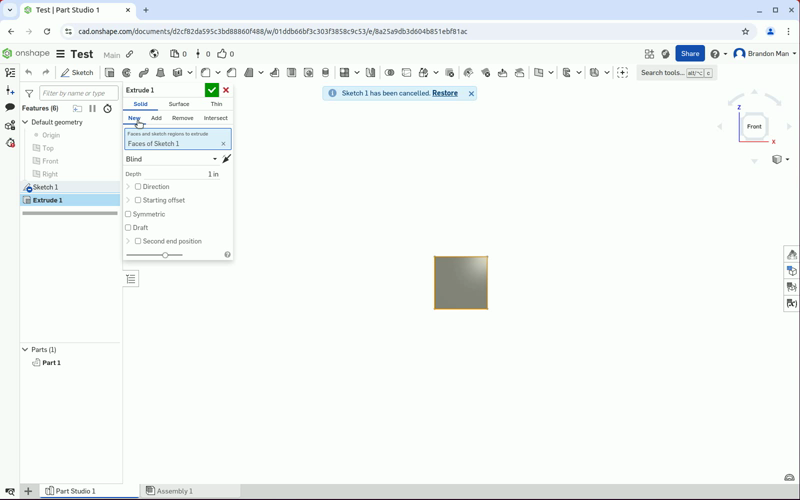
click(137, 120)
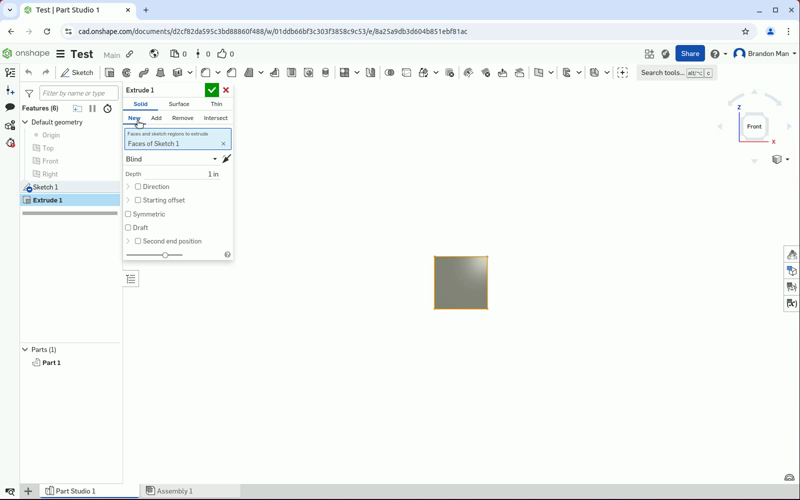
key(tab, 4)
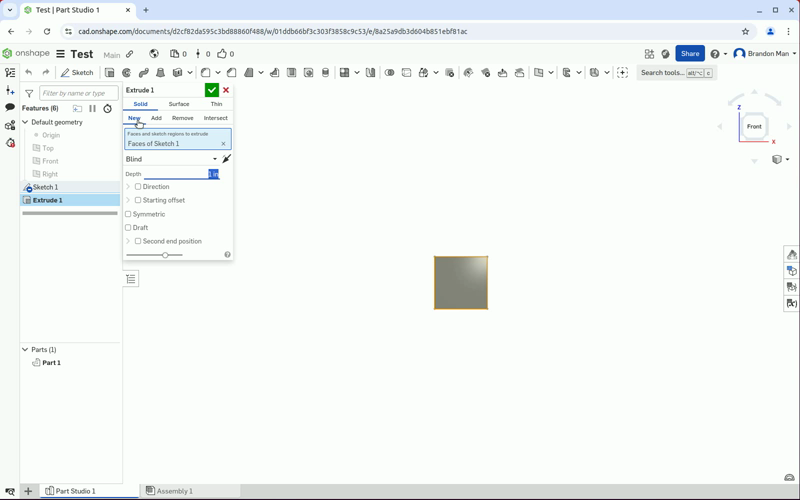
text(10.591)
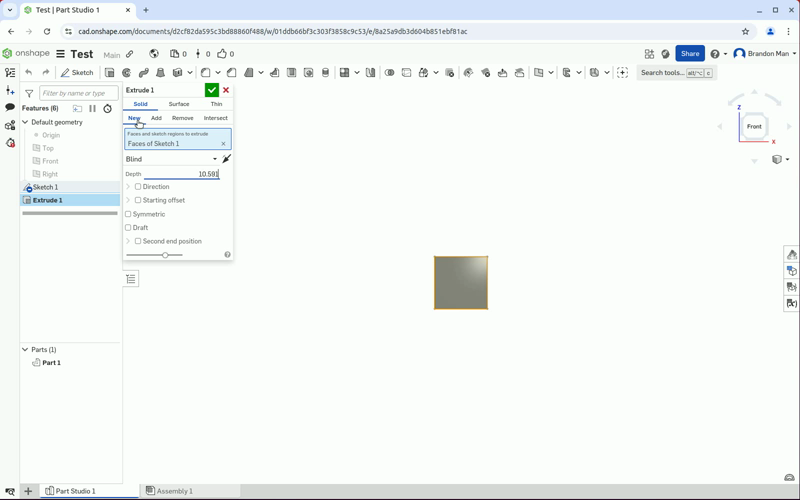
key(enter)
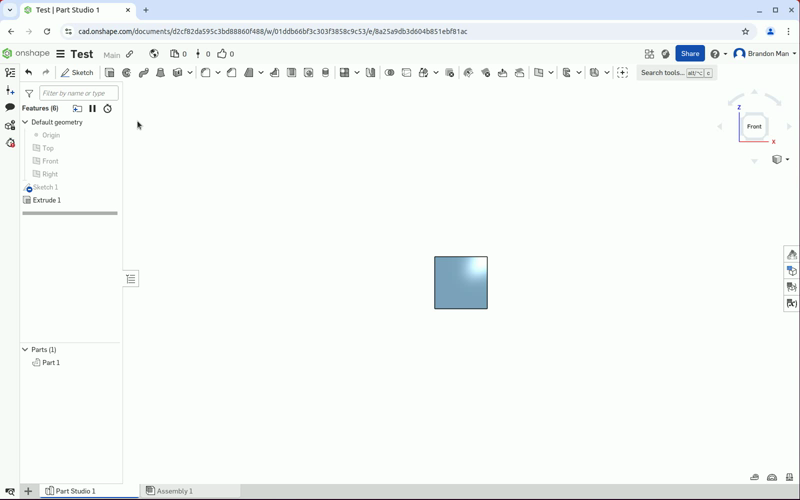
key(shift+h)
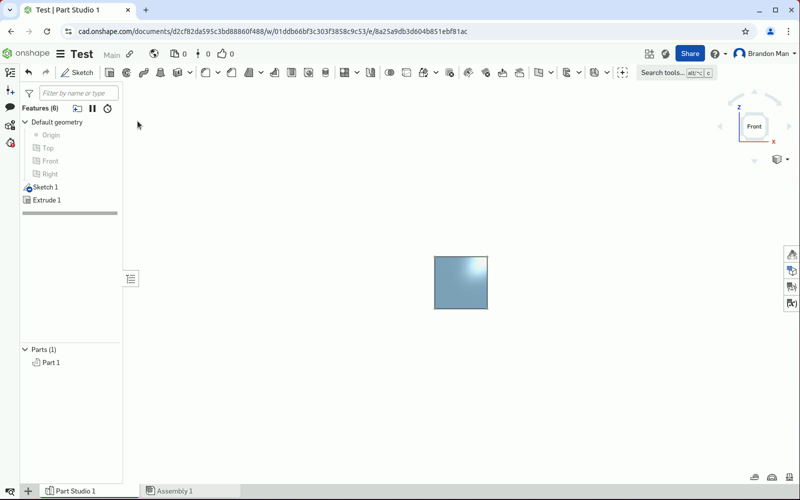
key(shift+h)
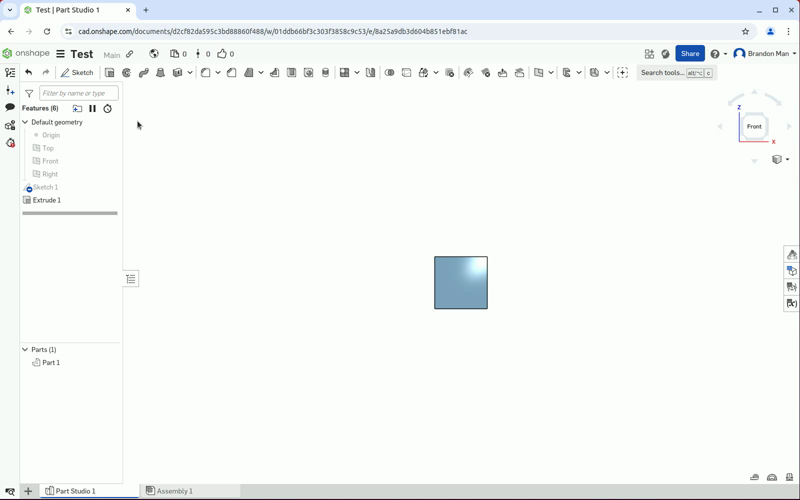
mouse_move(73, 189)
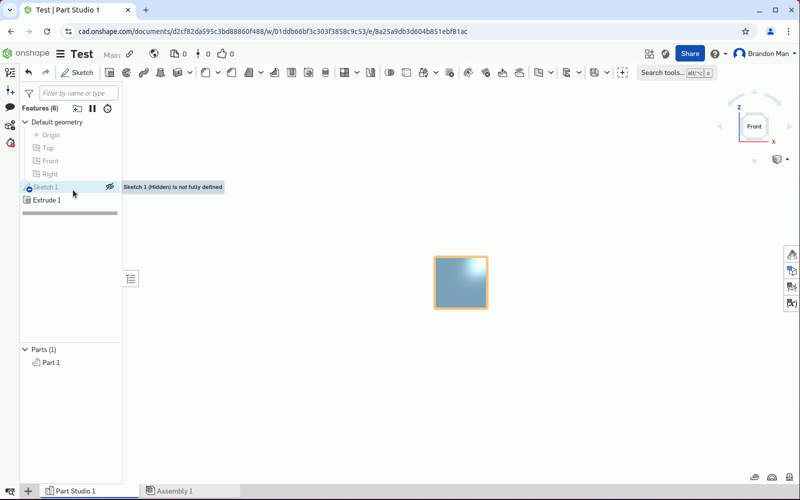
click(73, 189)
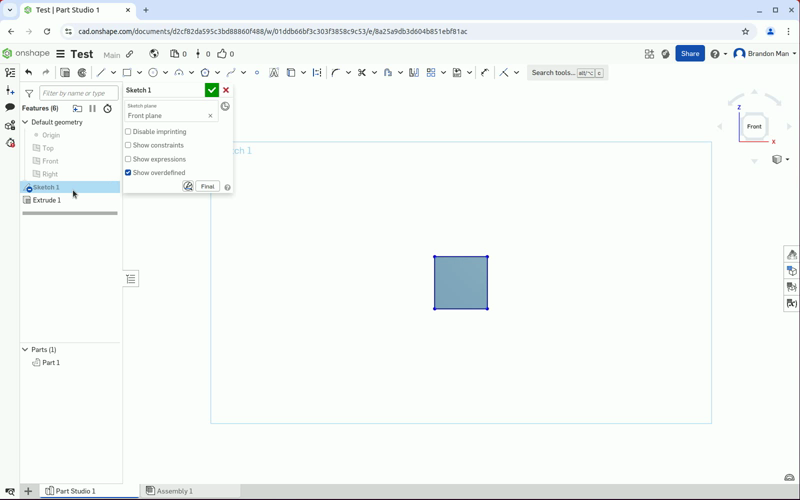
mouse_move(229, 92)
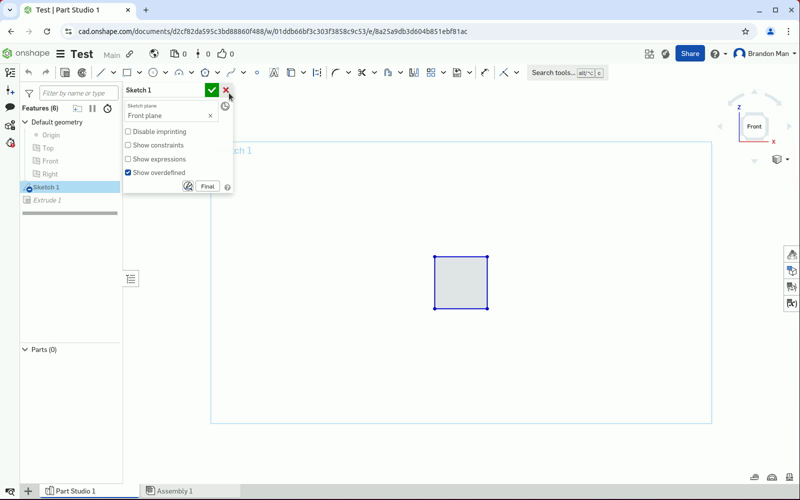
click(229, 92)
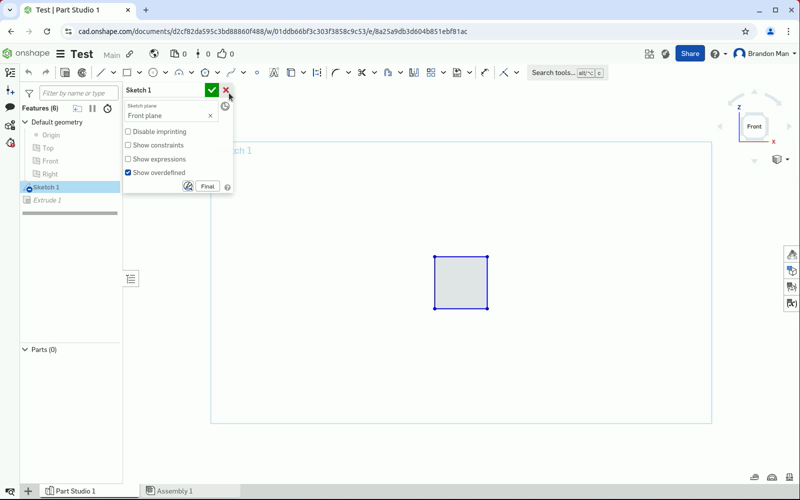
key(shift+s)
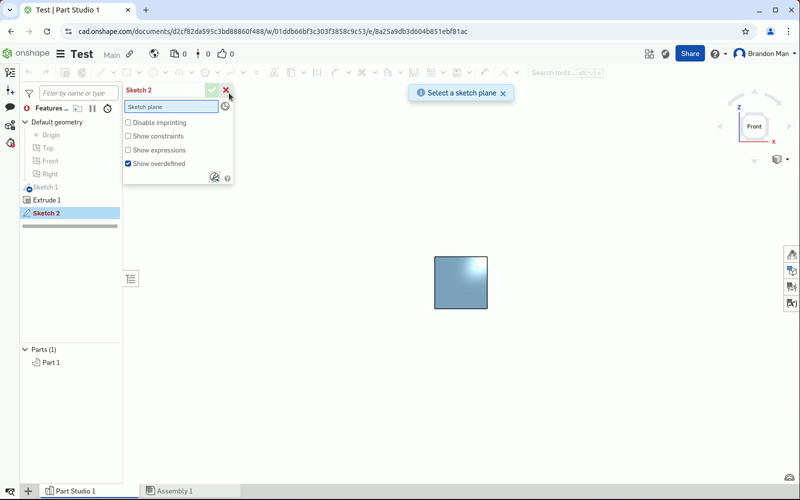
mouse_move(73, 163)
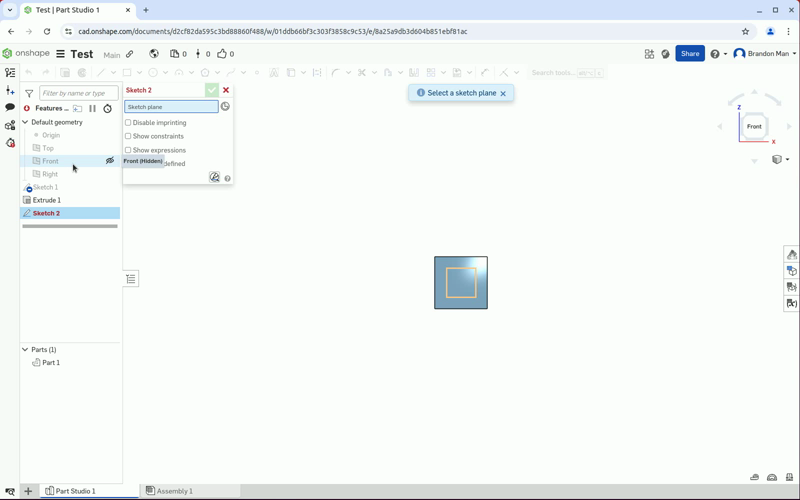
click(73, 163)
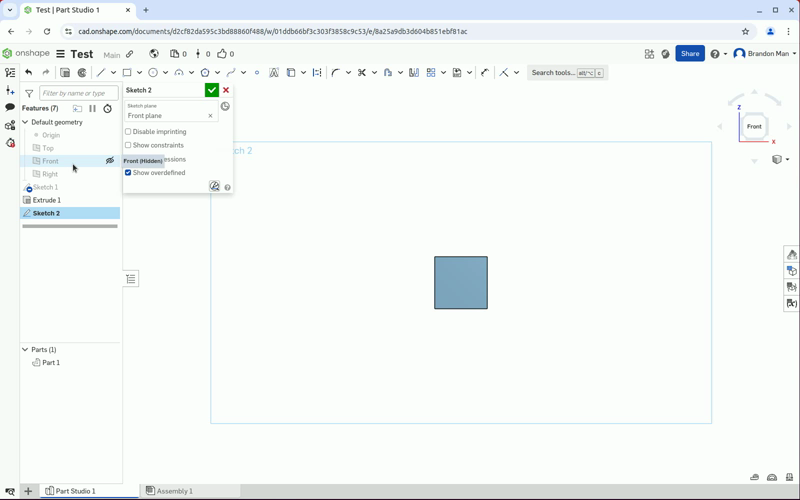
mouse_move(73, 352)
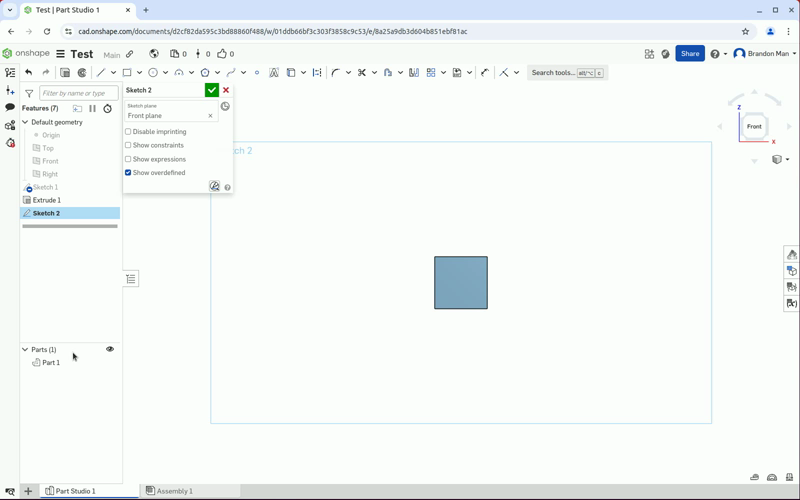
key(y)
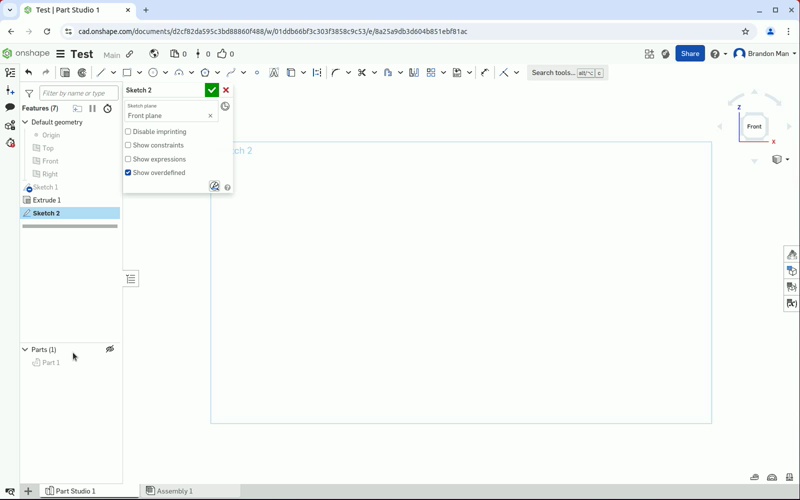
key(c)
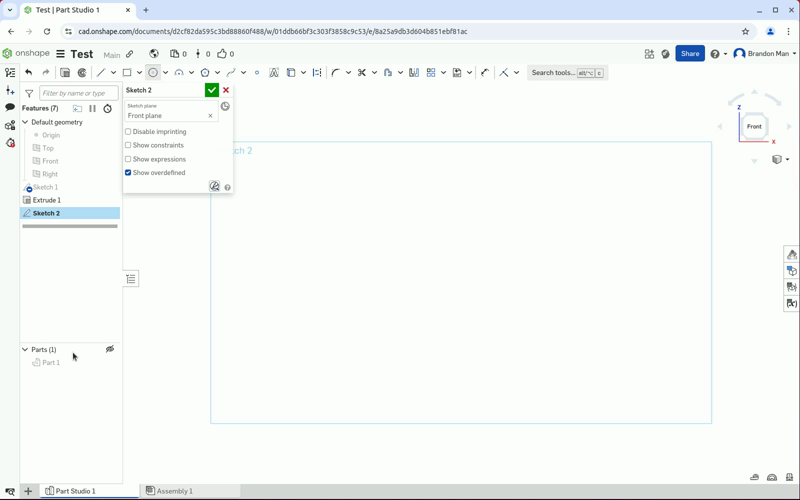
key_down(shift)
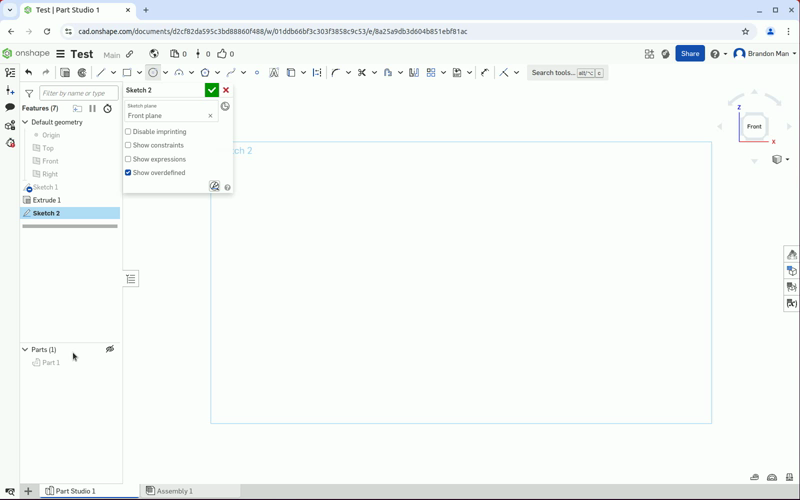
mouse_move(461, 196)
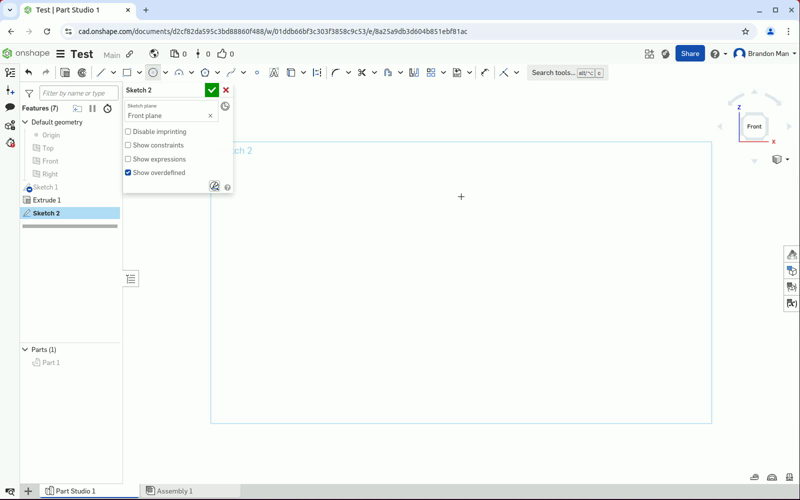
click(461, 196)
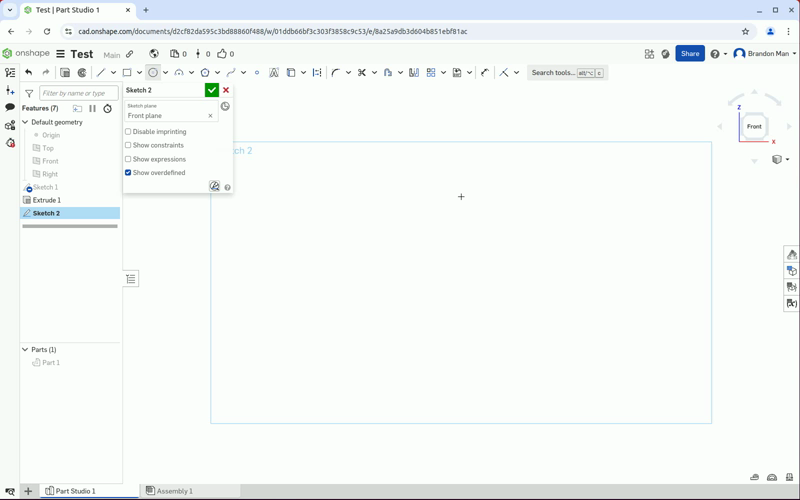
key_up(shift)
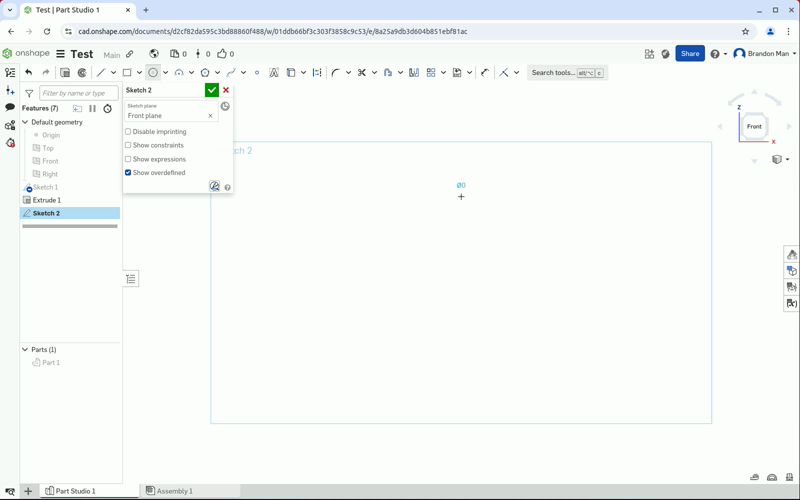
mouse_move(487, 196)
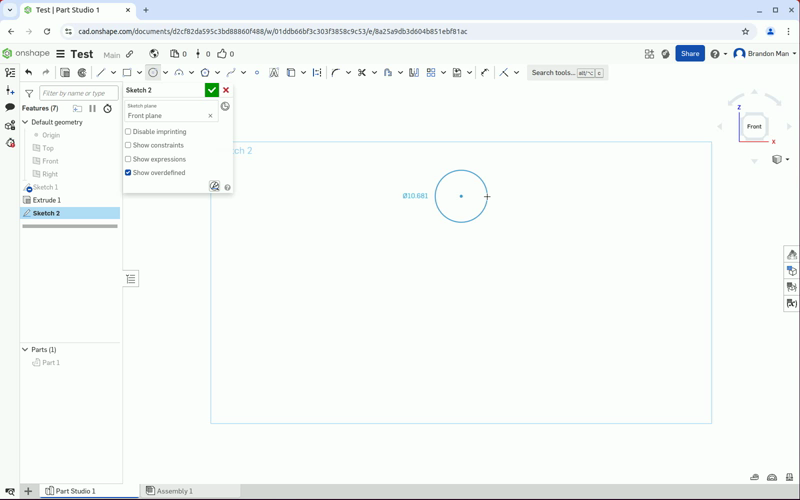
click(487, 196)
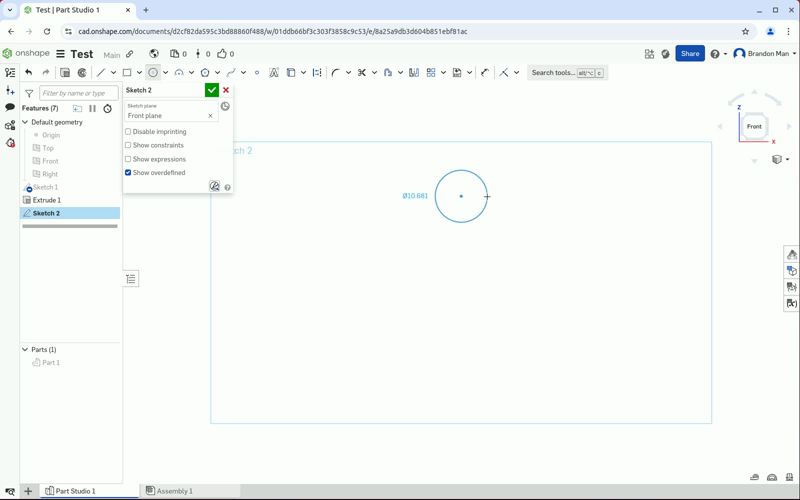
key(esc)
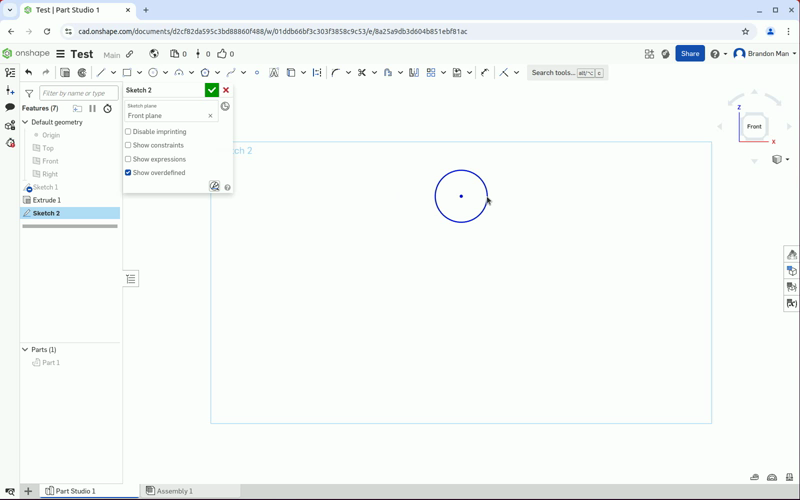
mouse_move(479, 200)
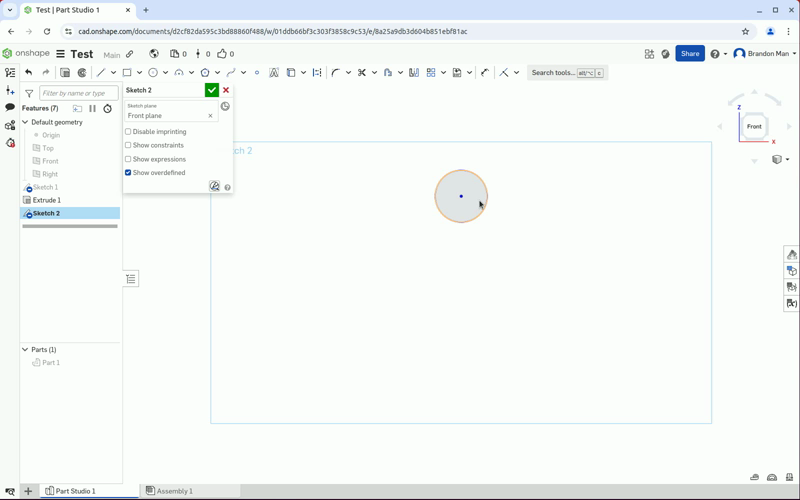
click(479, 200)
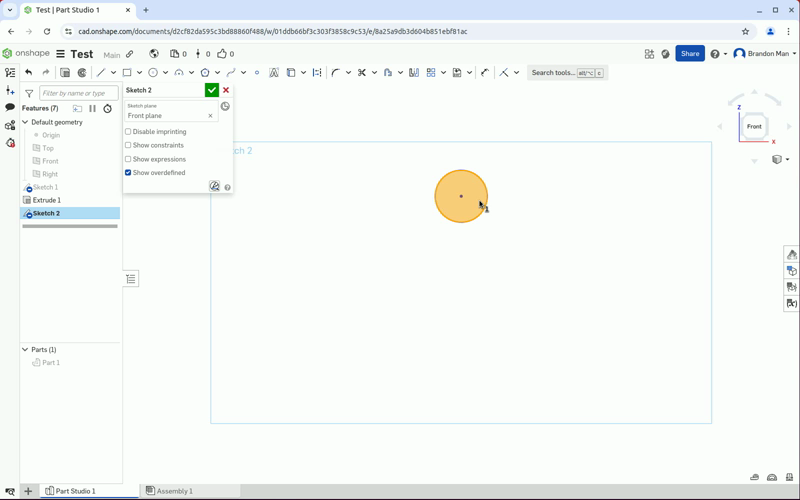
mouse_move(73, 352)
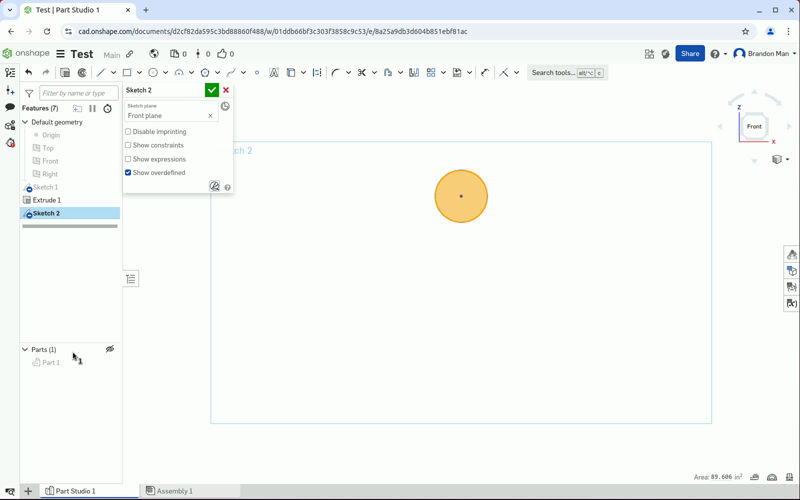
key(shift+y)
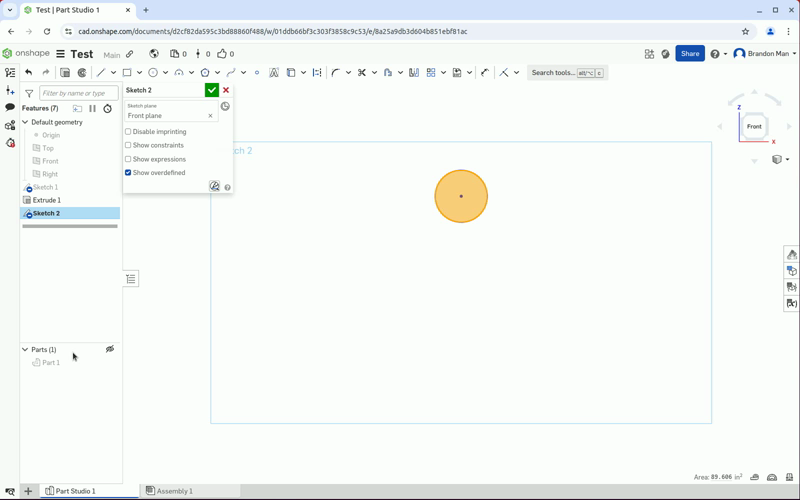
key(shift+e)
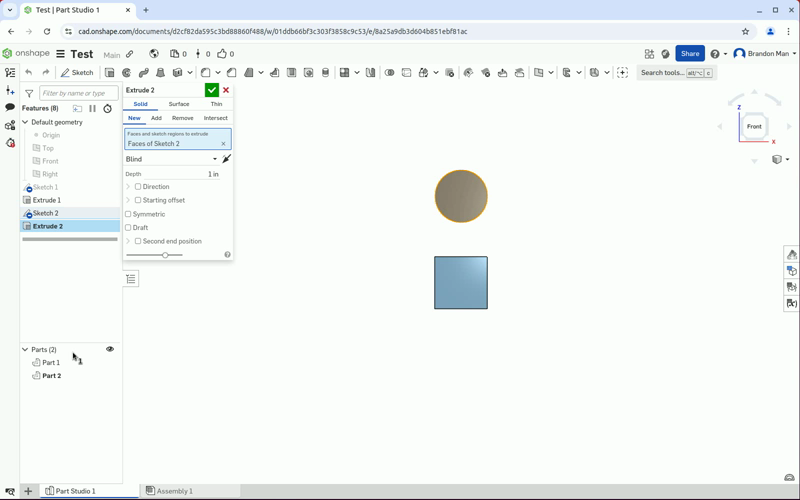
mouse_move(143, 106)
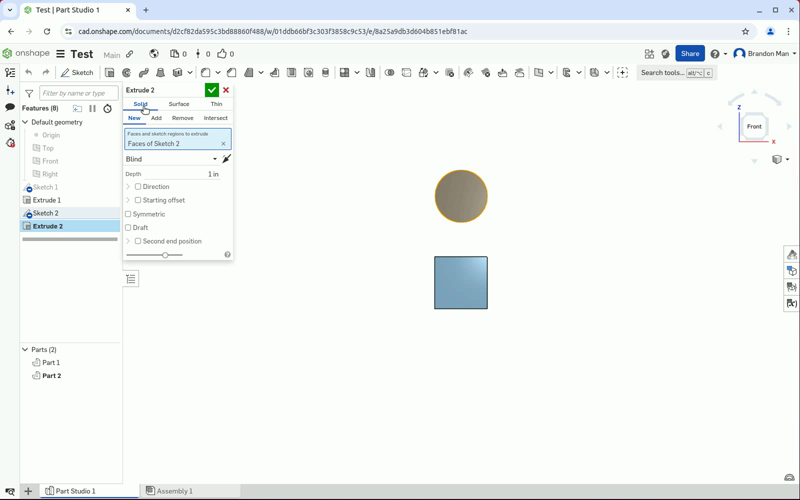
click(143, 106)
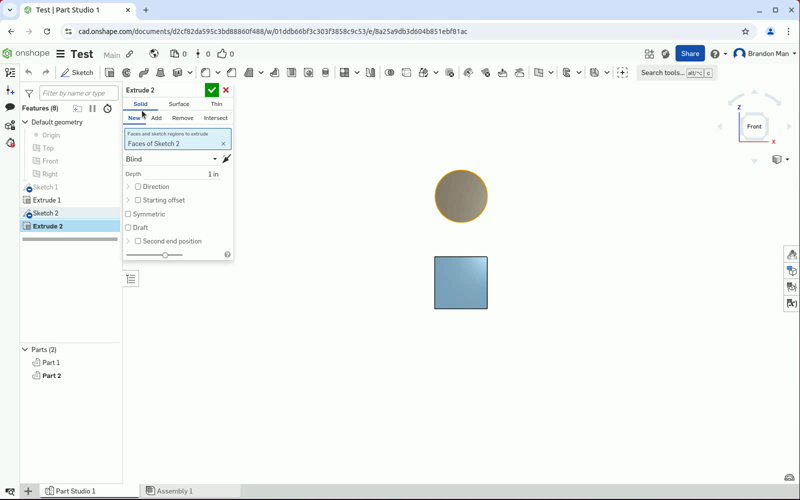
mouse_move(137, 120)
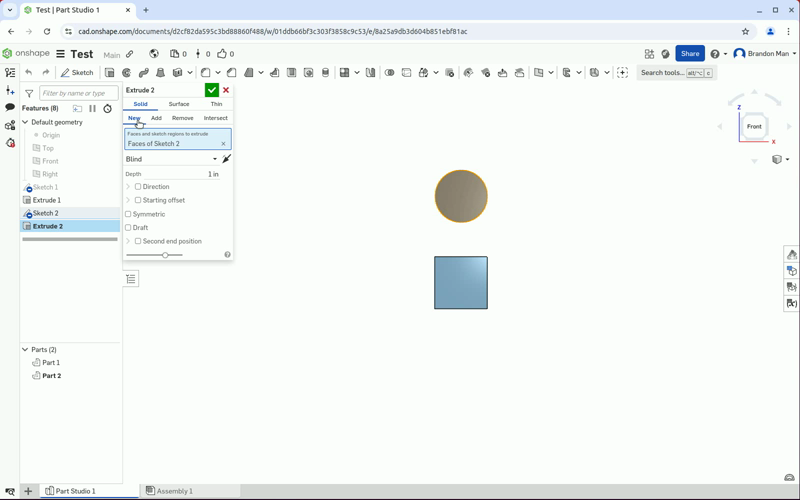
click(137, 120)
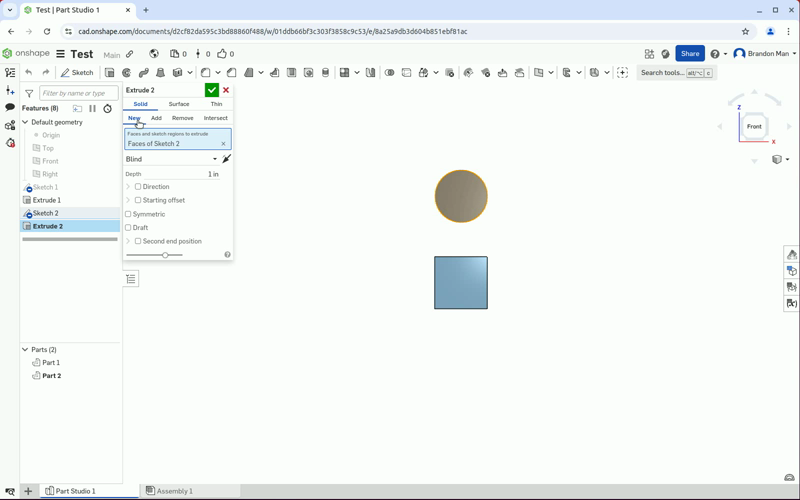
key(tab, 4)
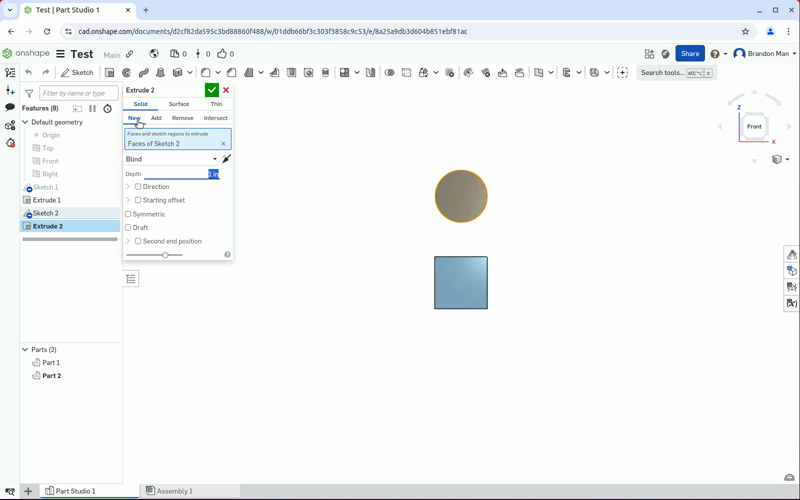
text(10.591)
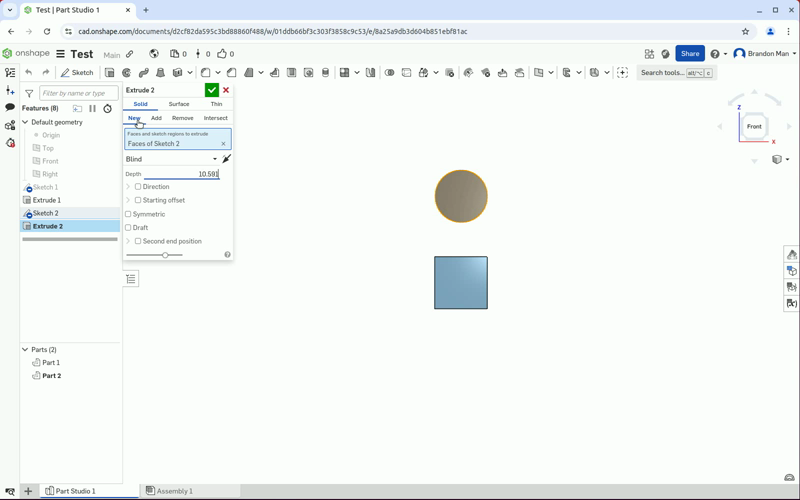
key(enter)
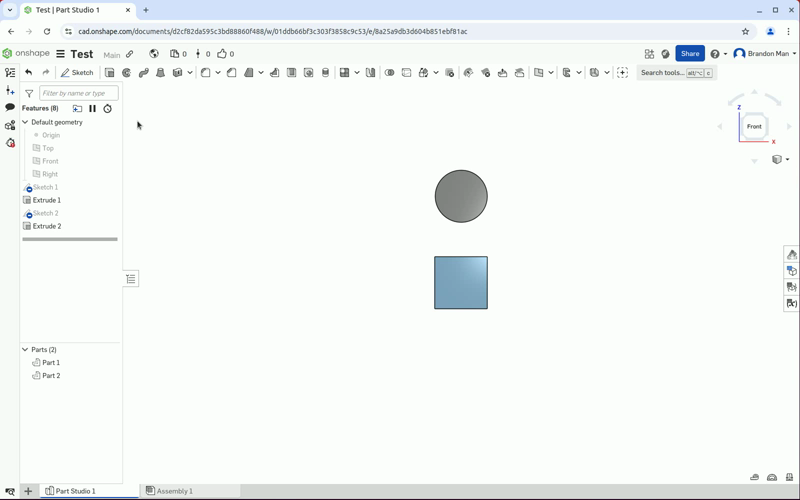
key(shift+h)
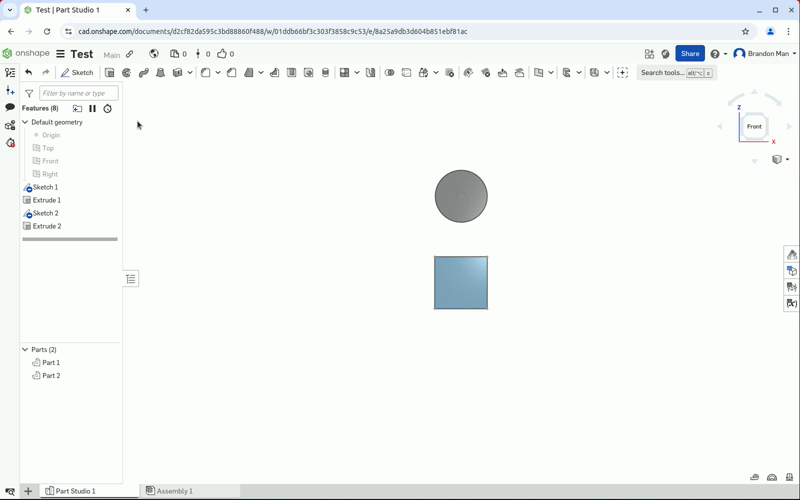
key(shift+h)
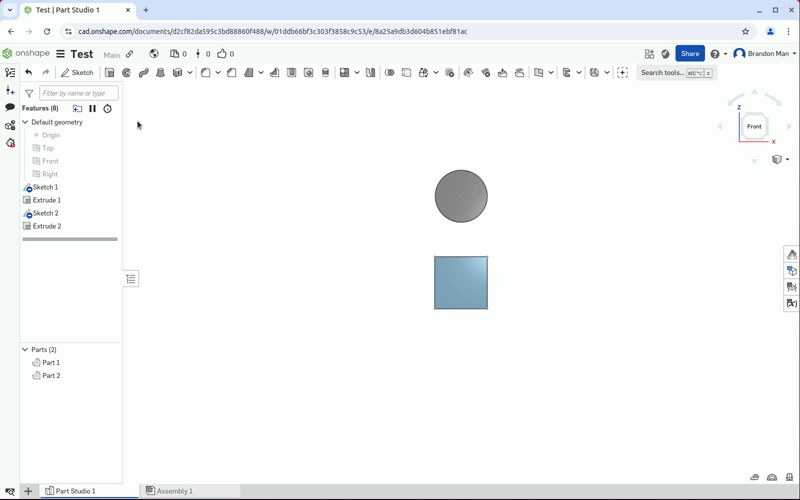
key(shift+7)
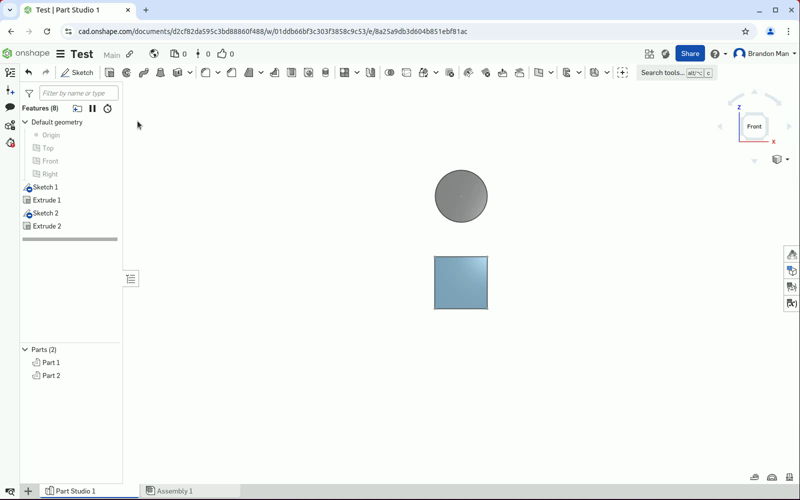
key(left, 2)
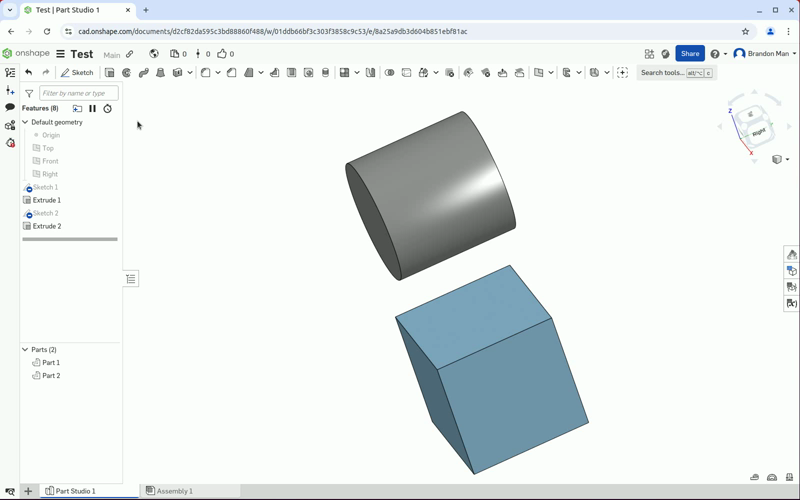
key(down, 2)
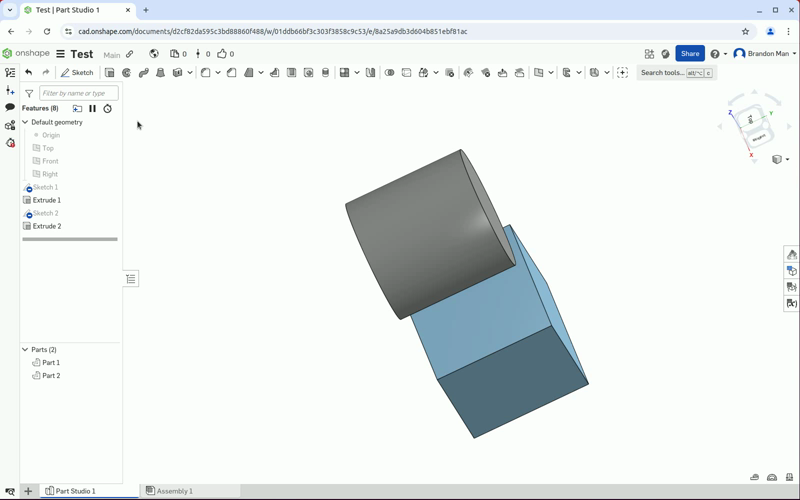
key(up, 2)
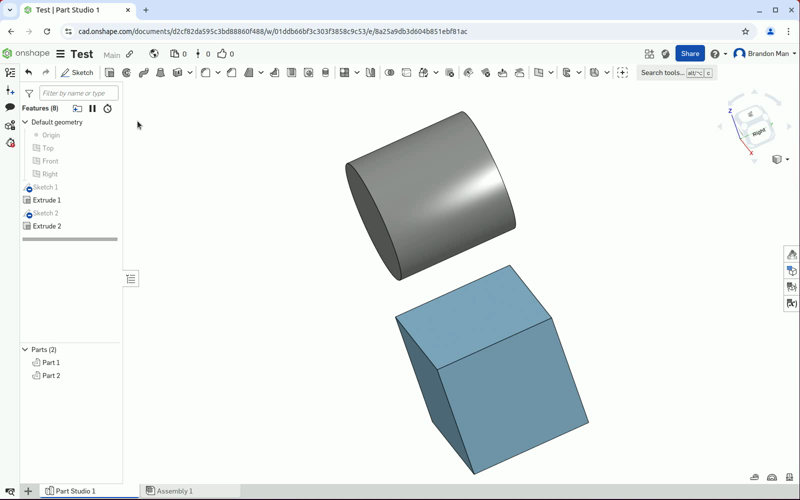
key(right, 2)
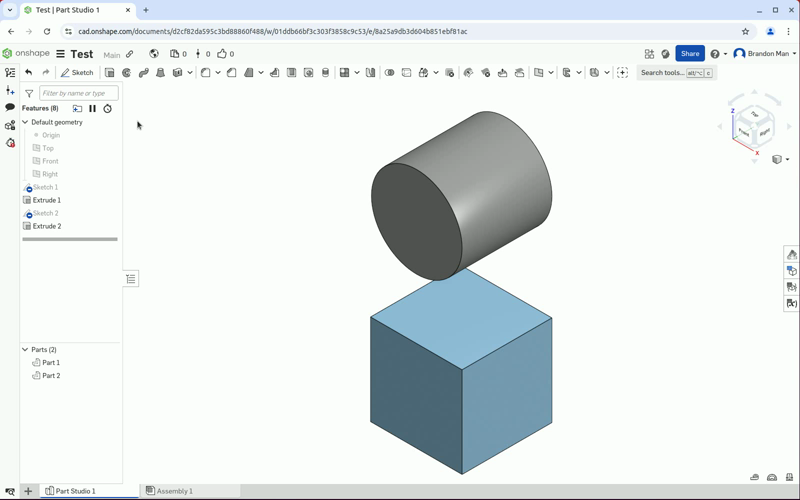
mouse_move(73, 189)
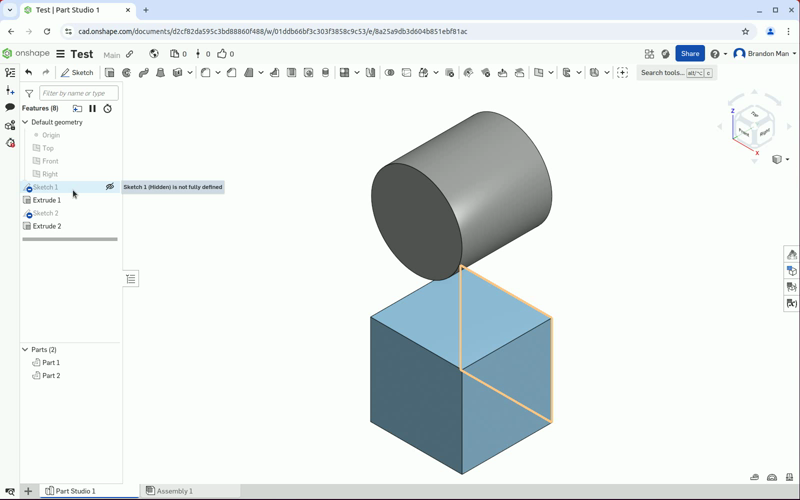
click(73, 189)